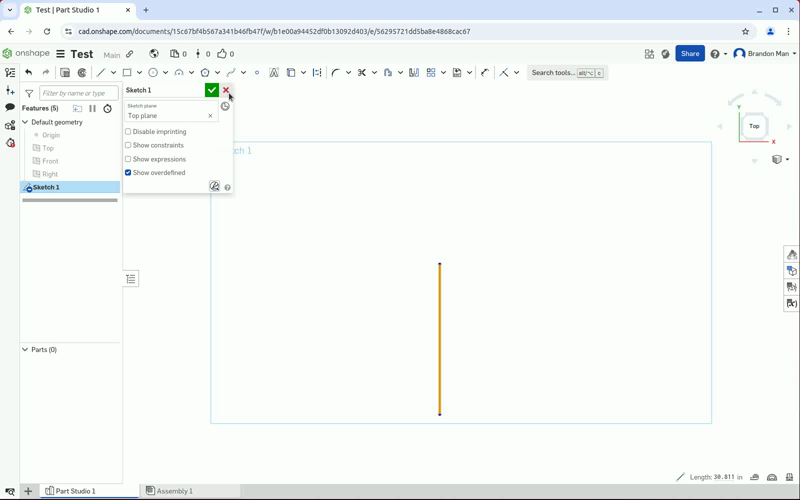
key(shift+h)
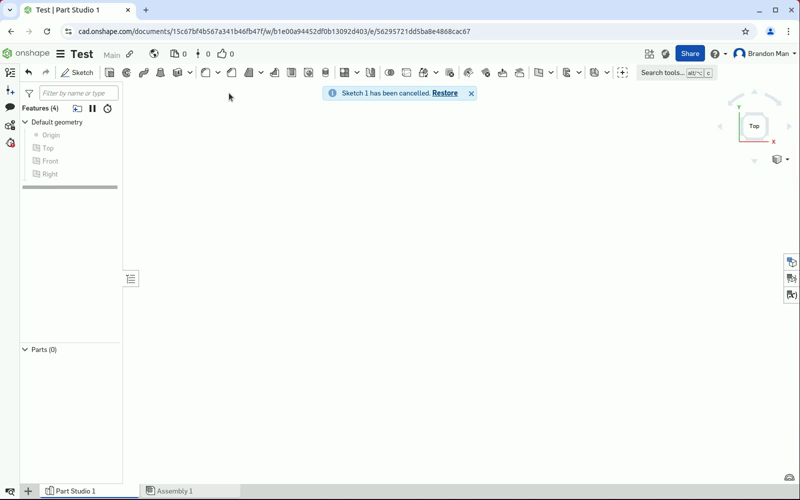
mouse_move(73, 352)
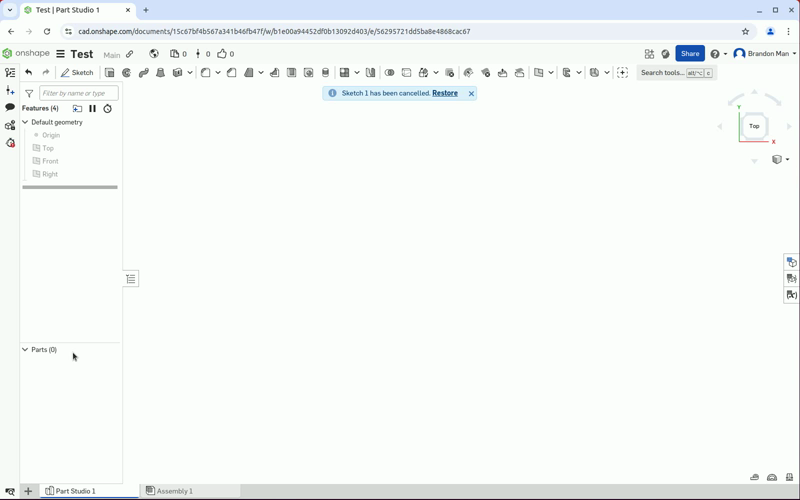
key(y)
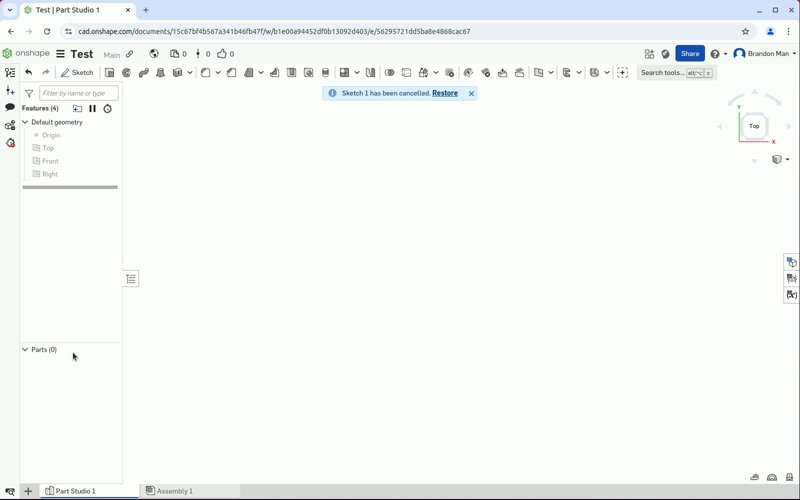
key(shift+p)
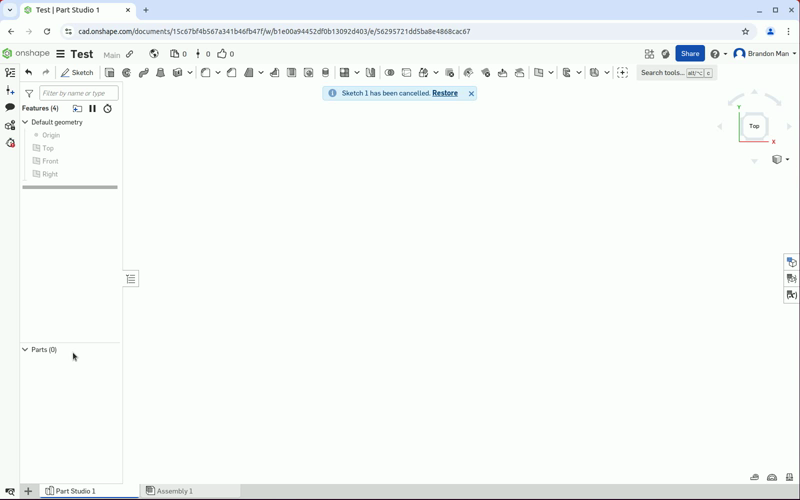
key(space)
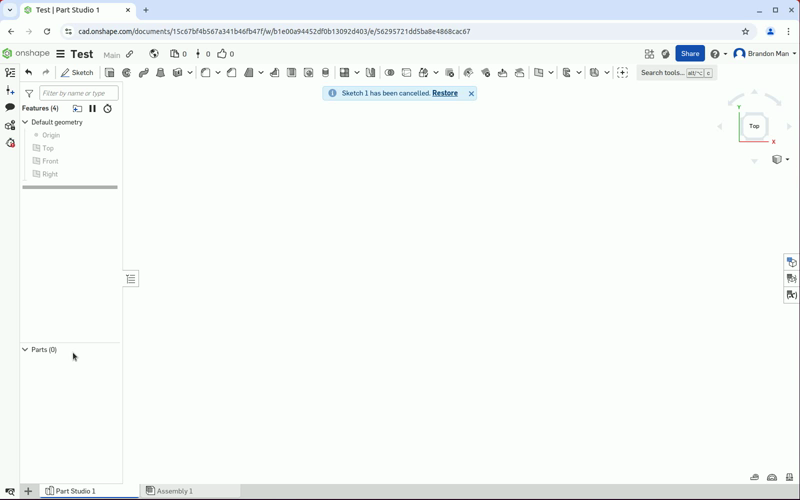
key_down(shift)
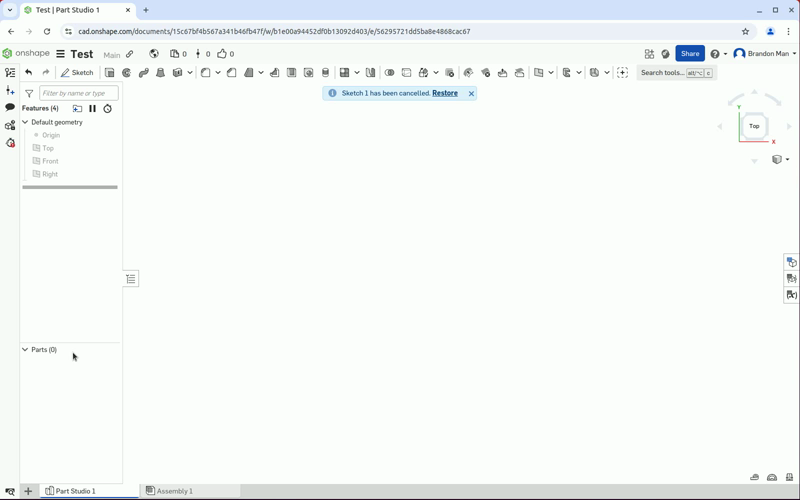
key(up)
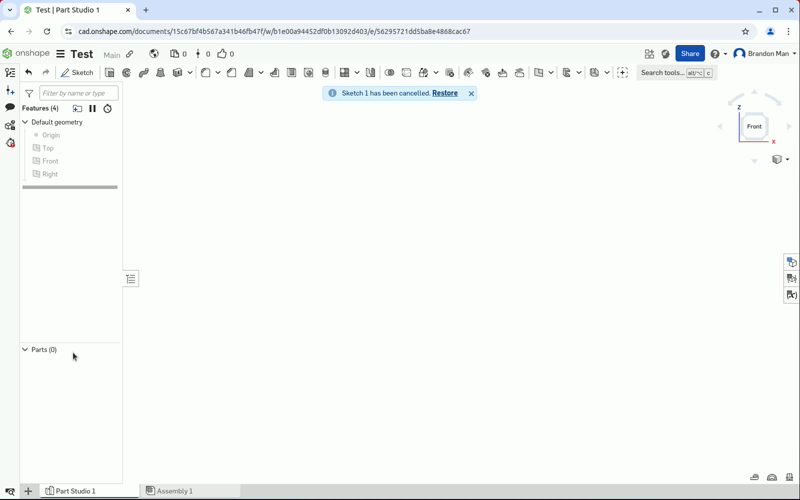
key_up(shift)
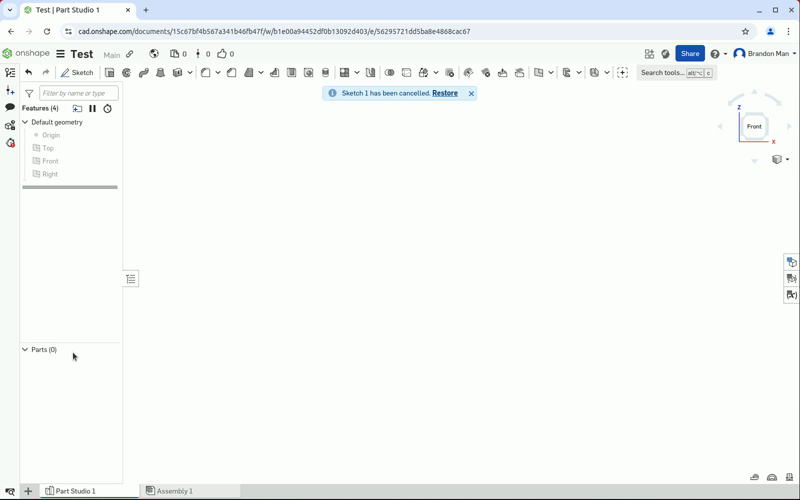
mouse_move(73, 352)
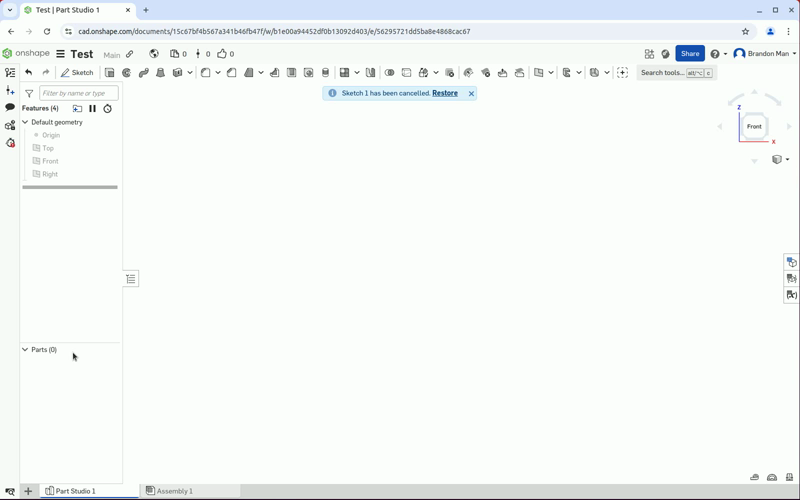
key(shift+y)
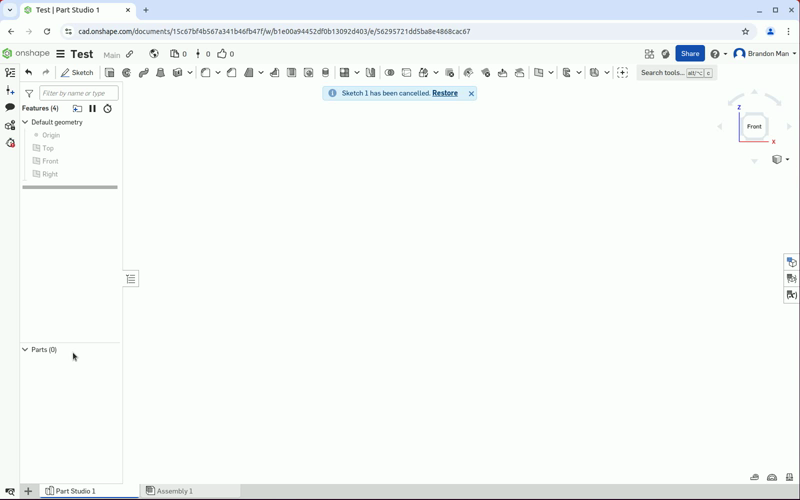
key(shift+s)
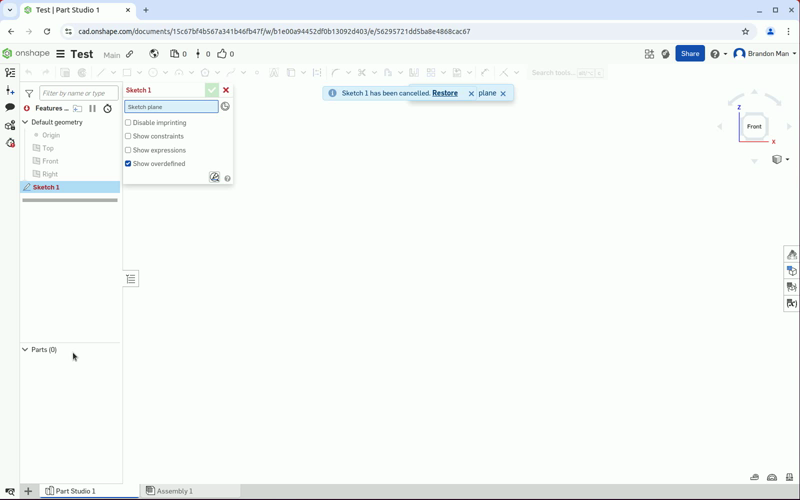
mouse_move(73, 163)
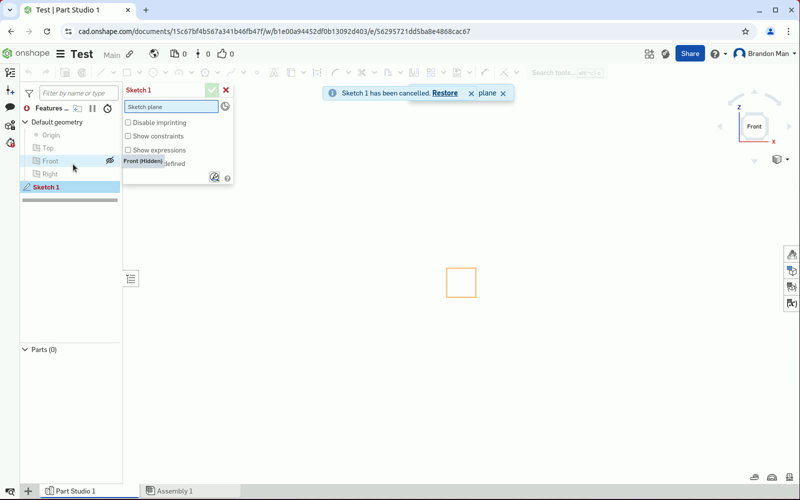
click(73, 163)
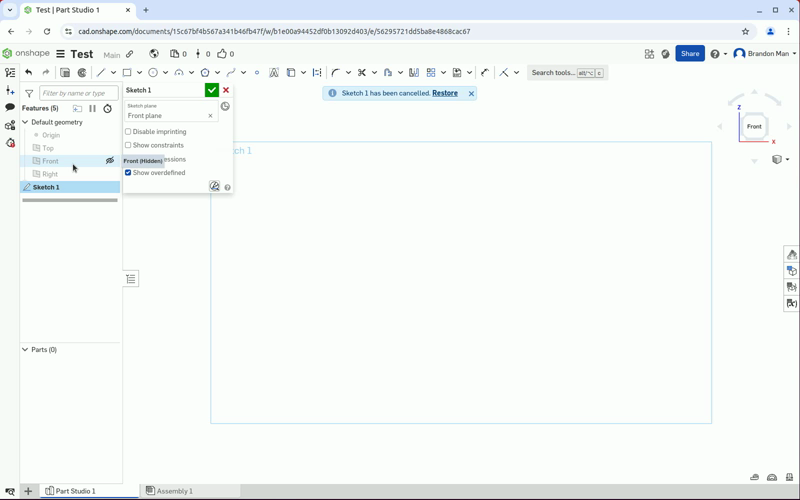
mouse_move(73, 352)
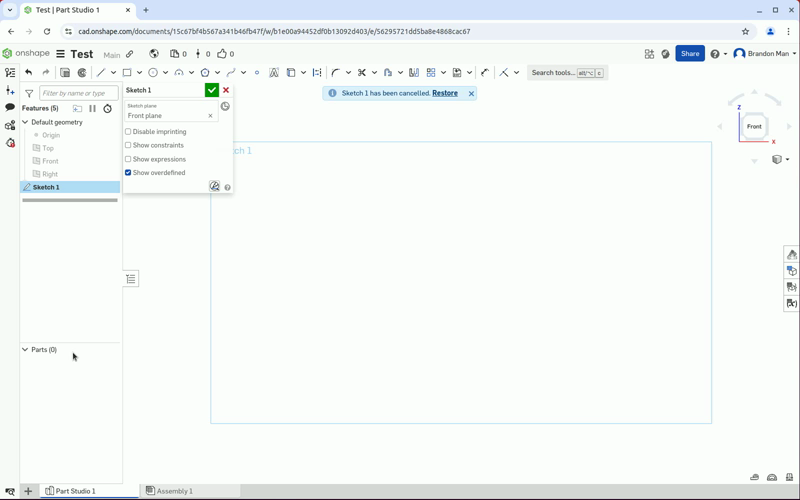
key(y)
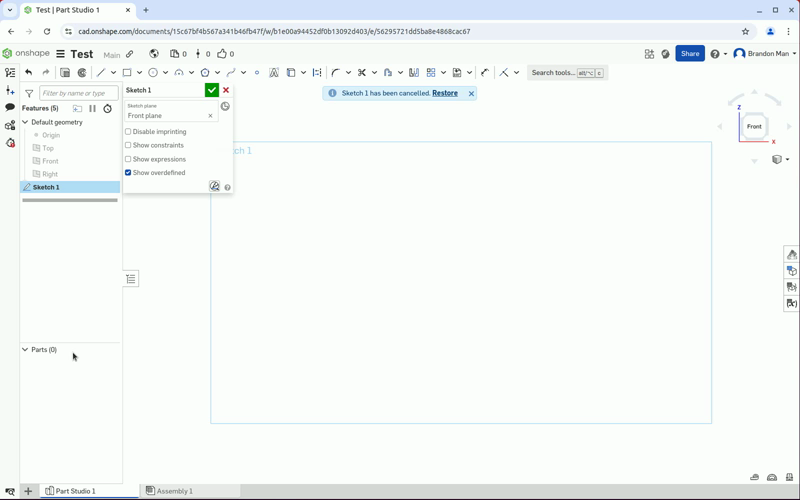
key(c)
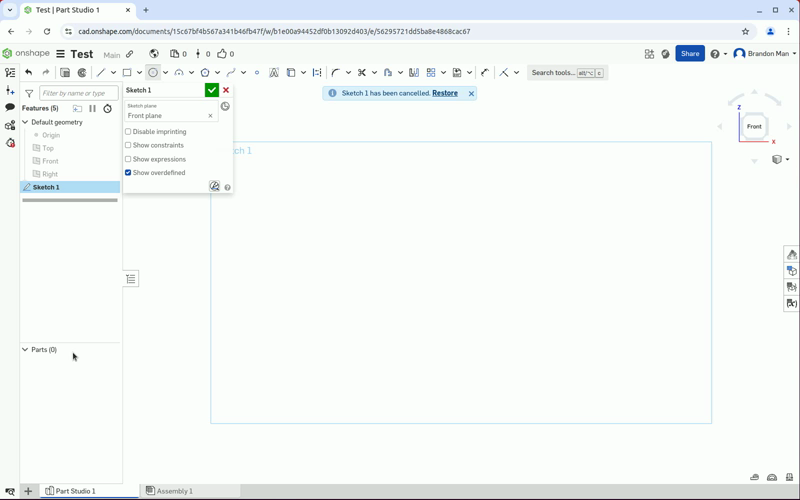
key_down(shift)
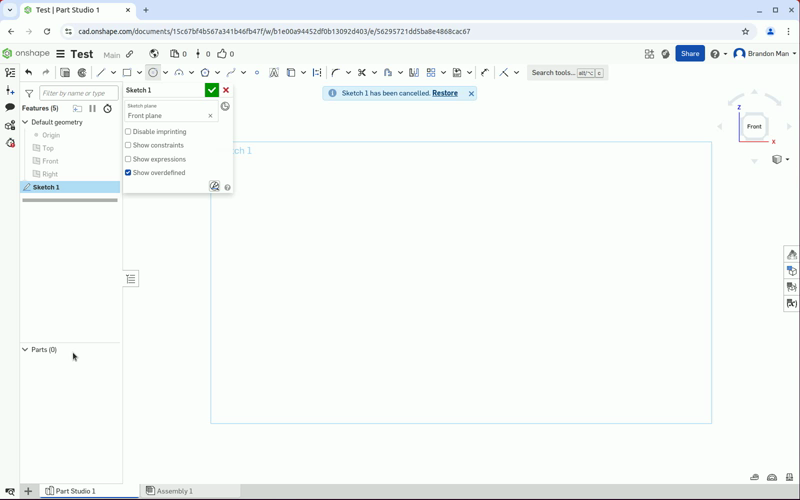
mouse_move(461, 282)
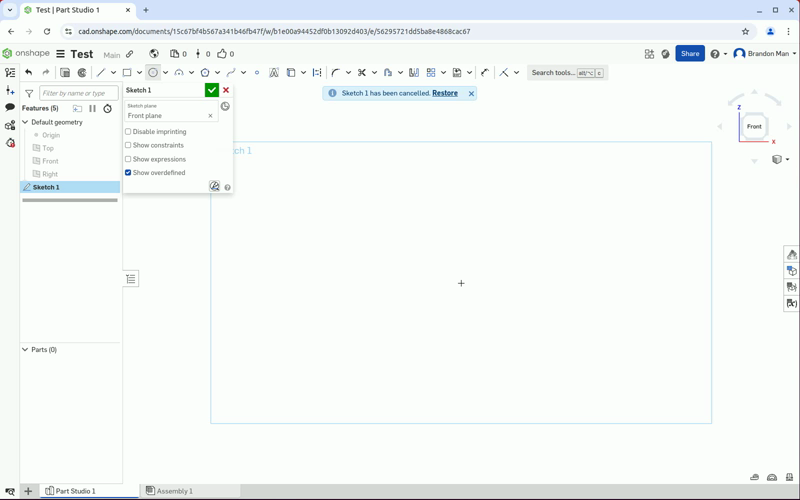
click(461, 282)
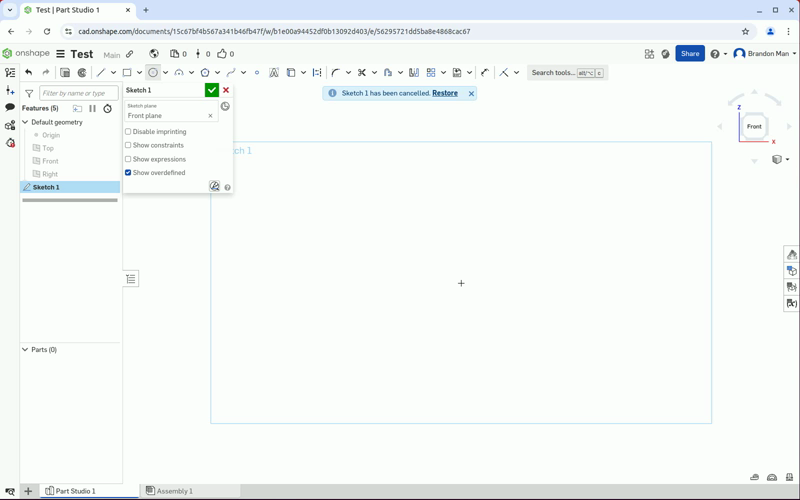
key_up(shift)
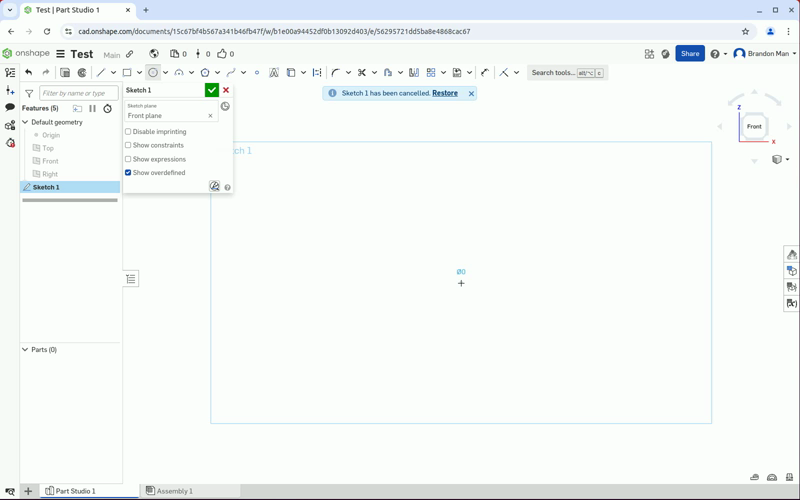
mouse_move(480, 282)
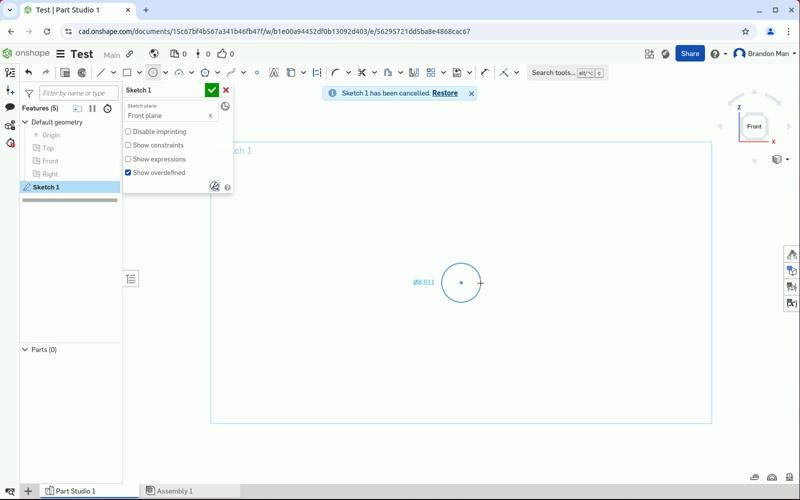
click(480, 282)
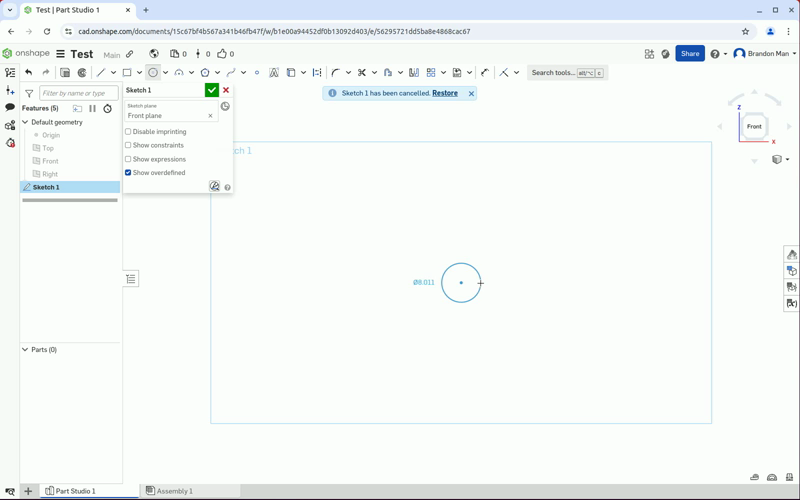
key(esc)
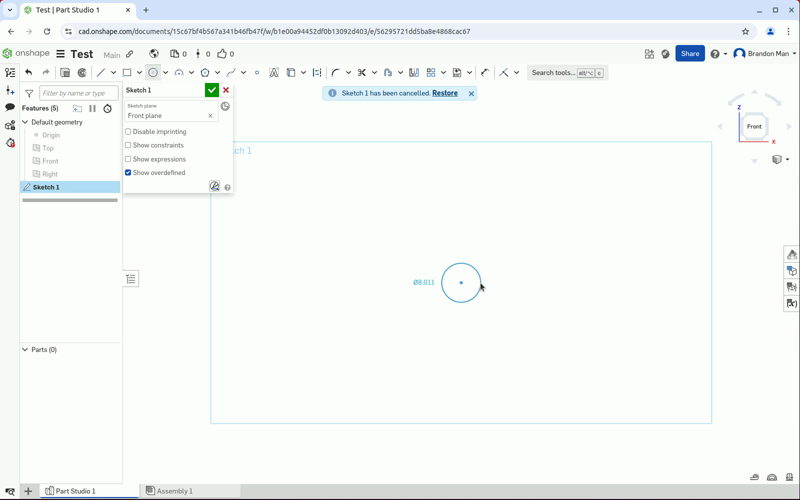
mouse_move(476, 283)
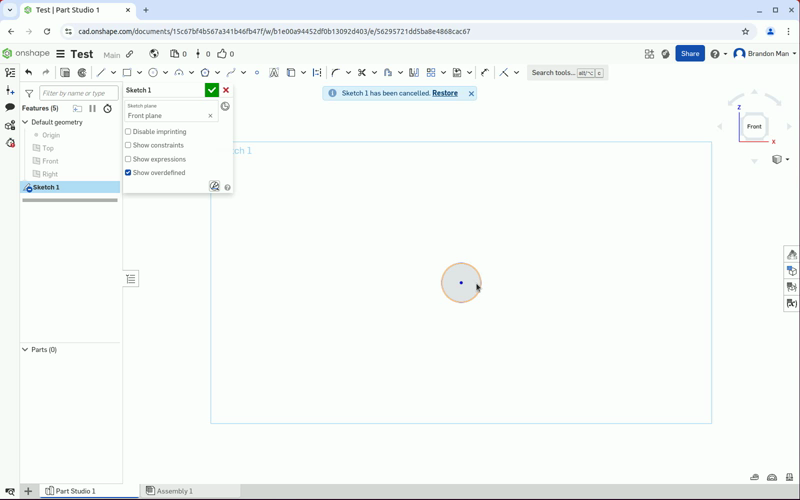
scroll(6)
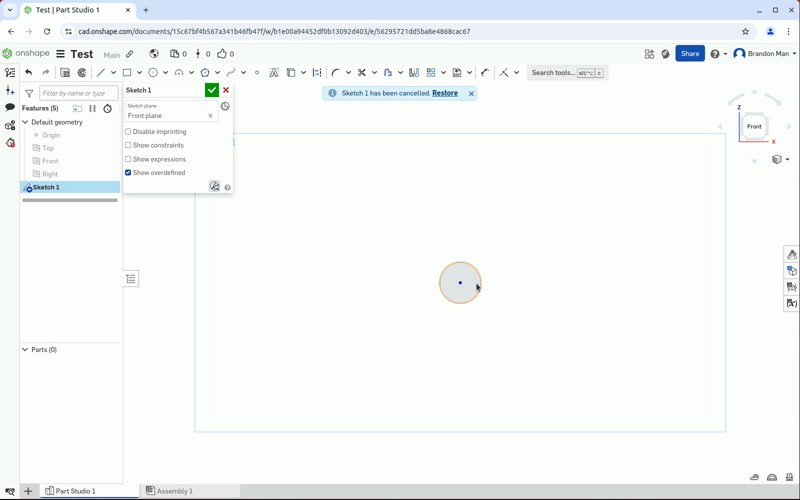
scroll(6)
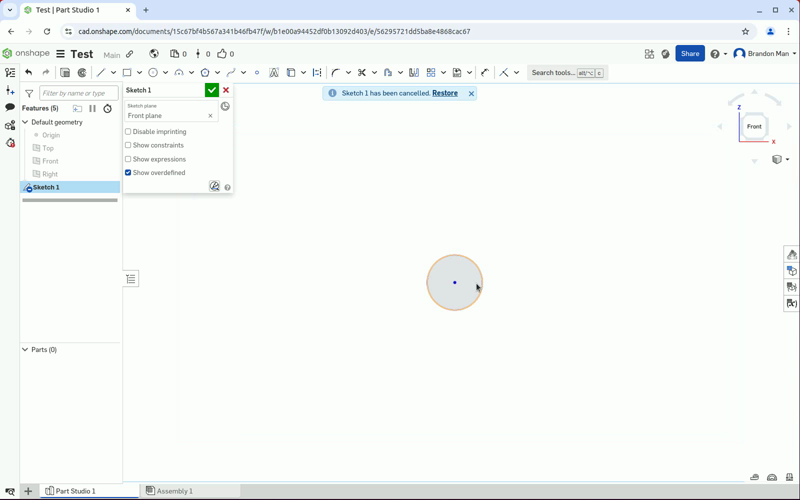
scroll(6)
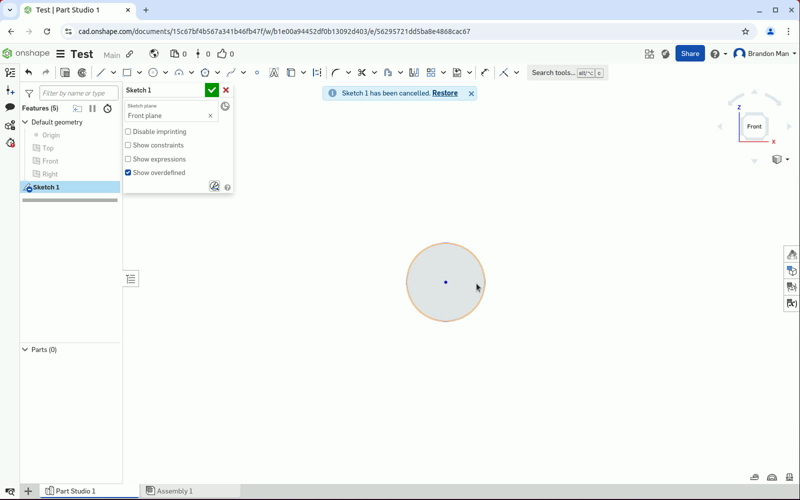
scroll(6)
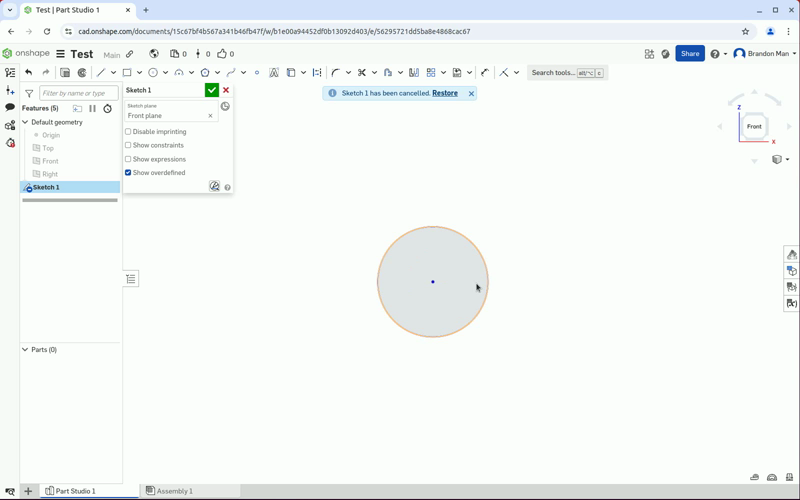
scroll(6)
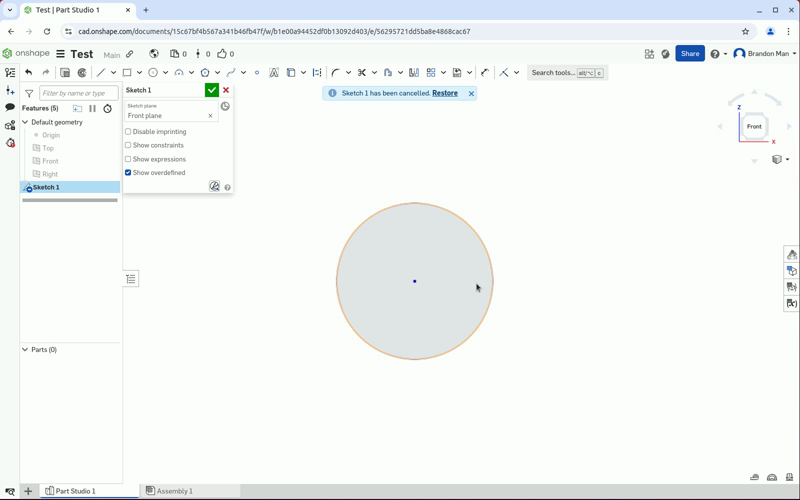
scroll(6)
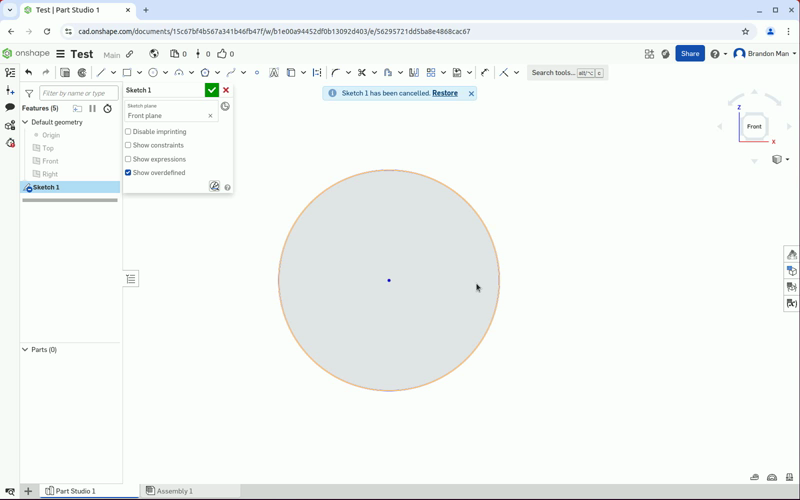
scroll(6)
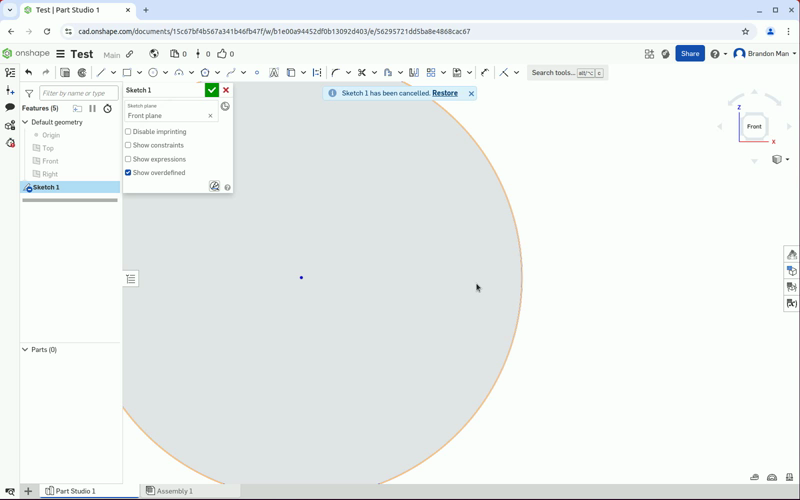
click(476, 283)
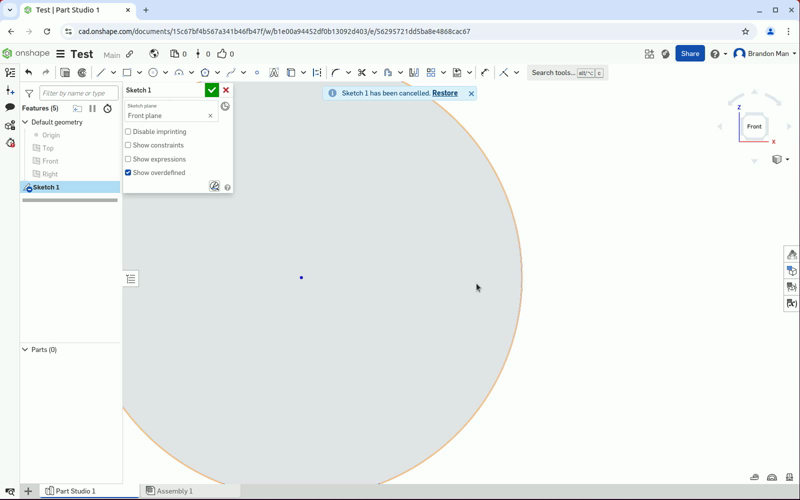
scroll(-6)
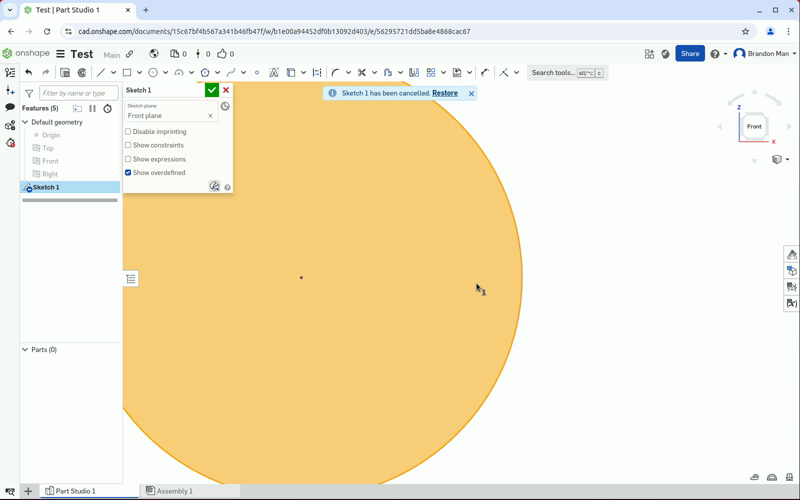
scroll(-6)
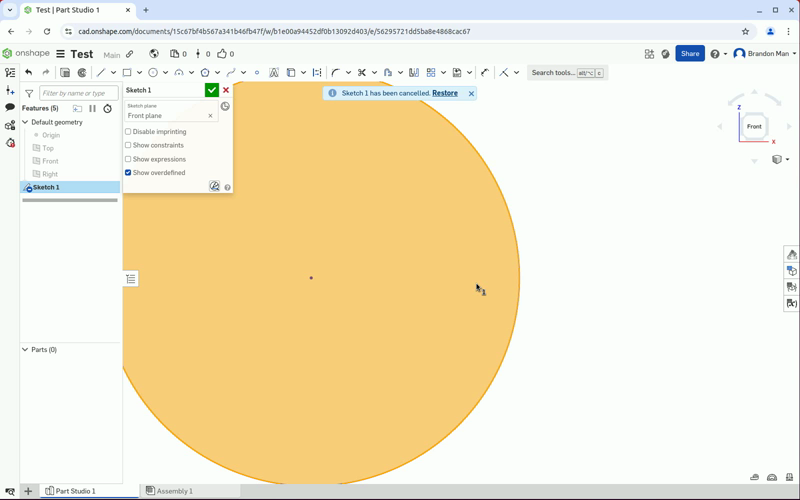
scroll(-6)
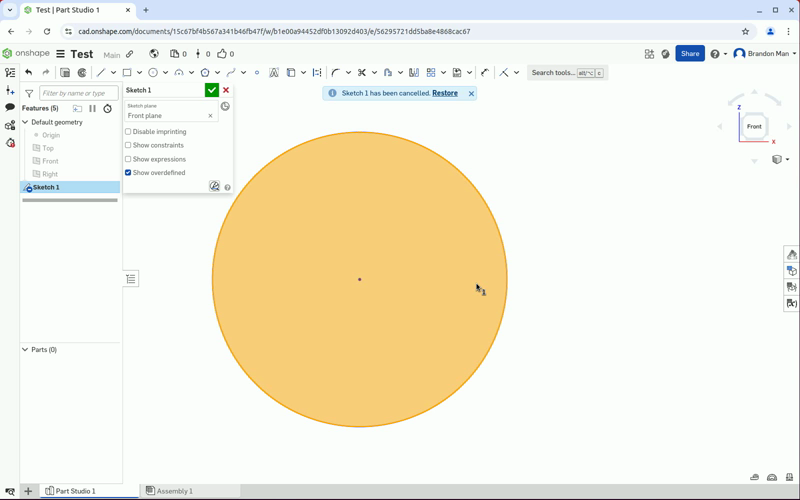
scroll(-6)
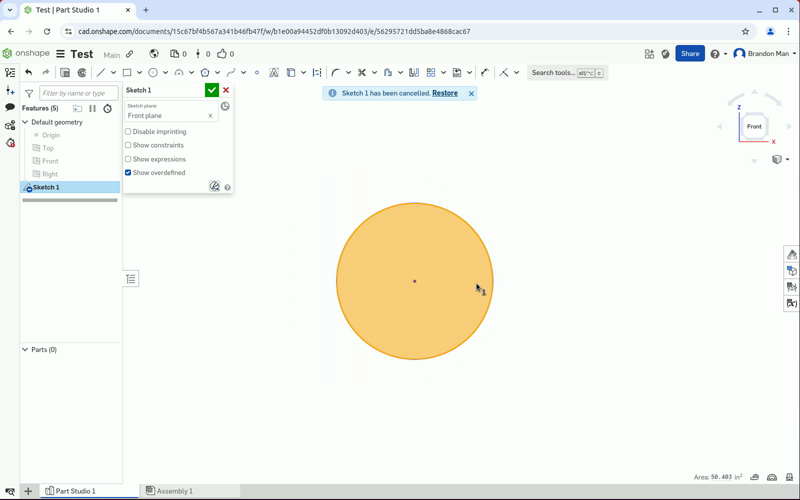
scroll(-6)
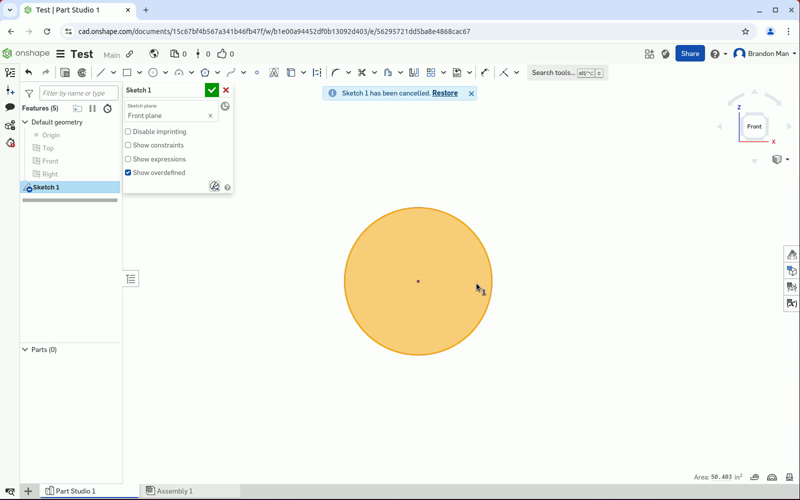
scroll(-6)
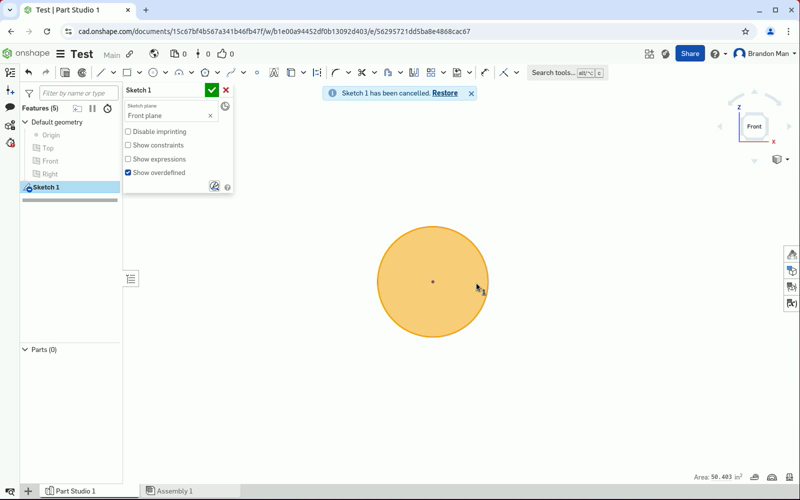
scroll(-6)
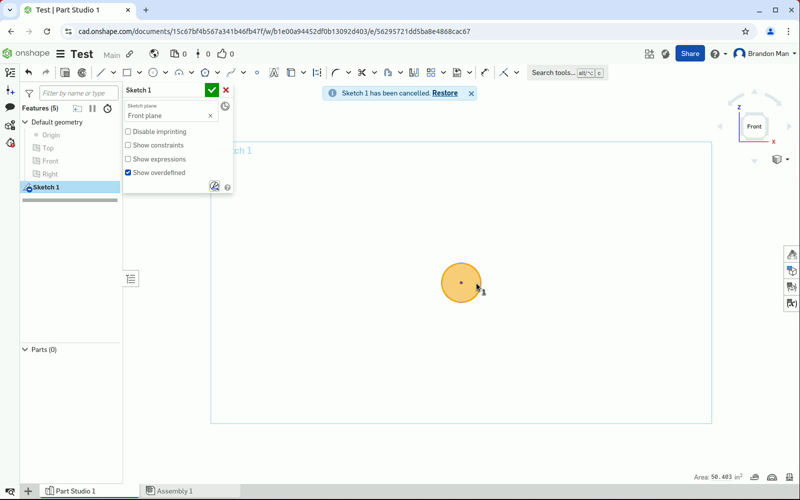
mouse_move(73, 352)
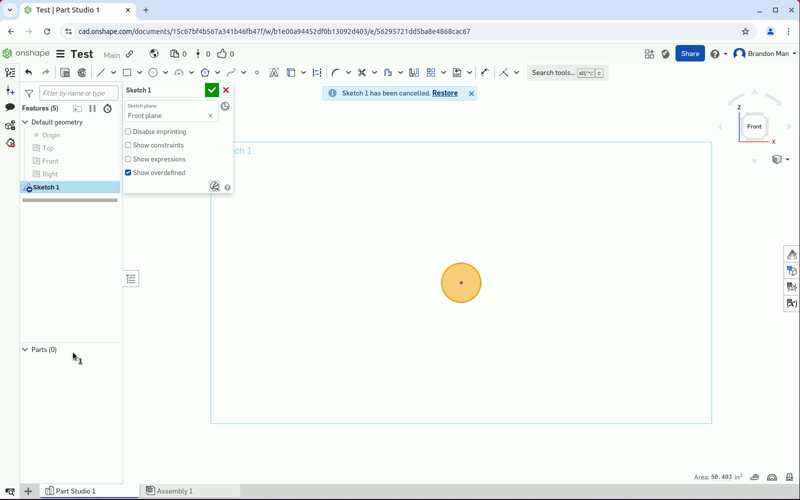
key(shift+y)
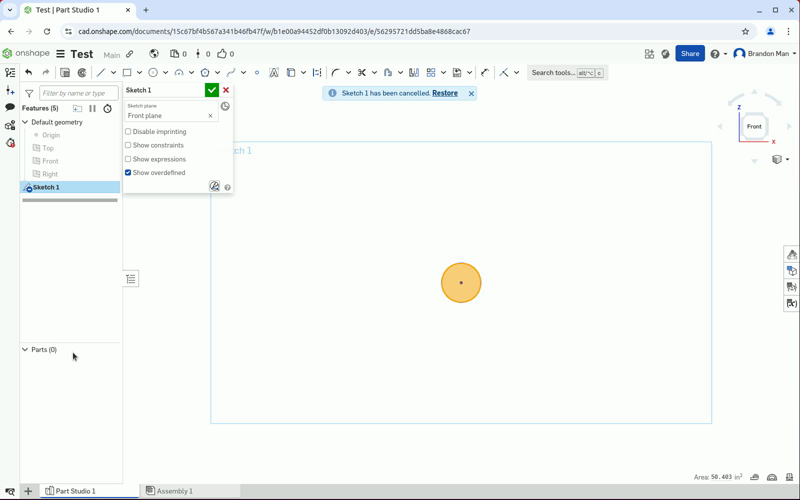
key(shift+e)
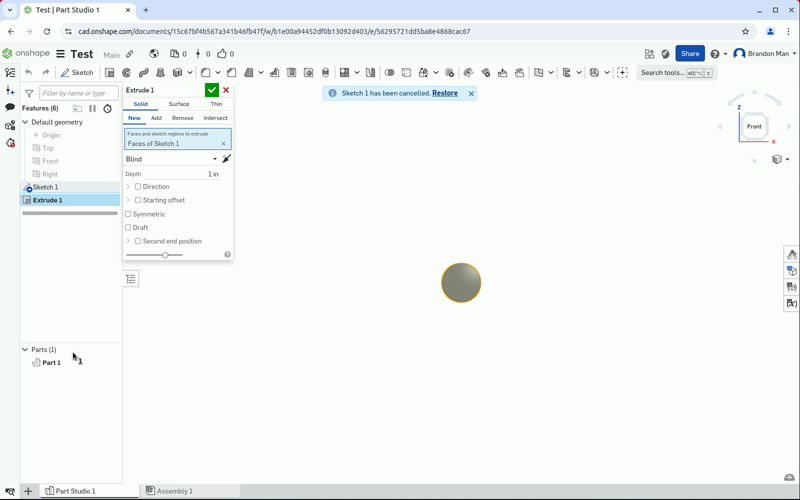
mouse_move(143, 106)
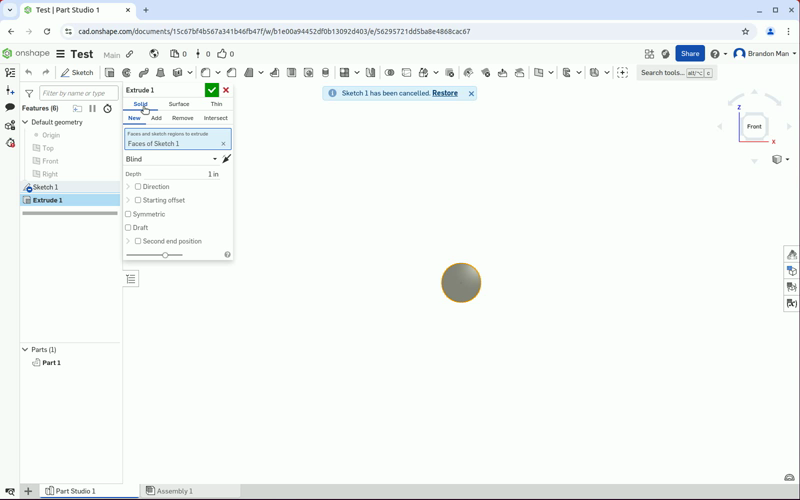
click(143, 106)
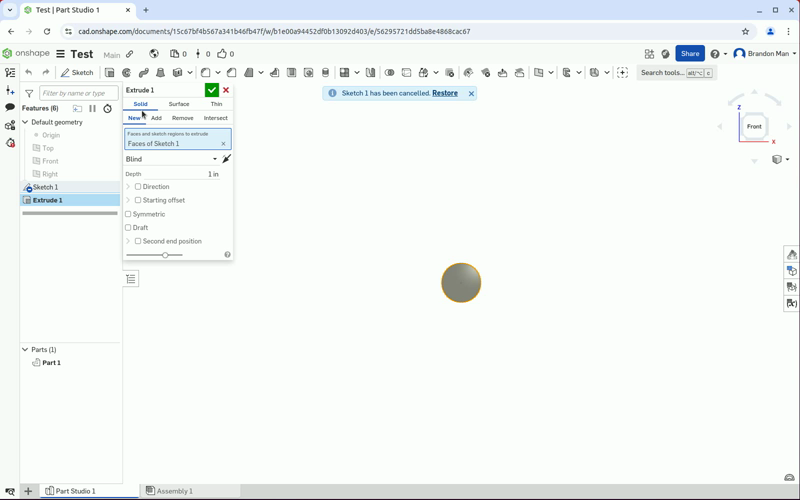
mouse_move(137, 120)
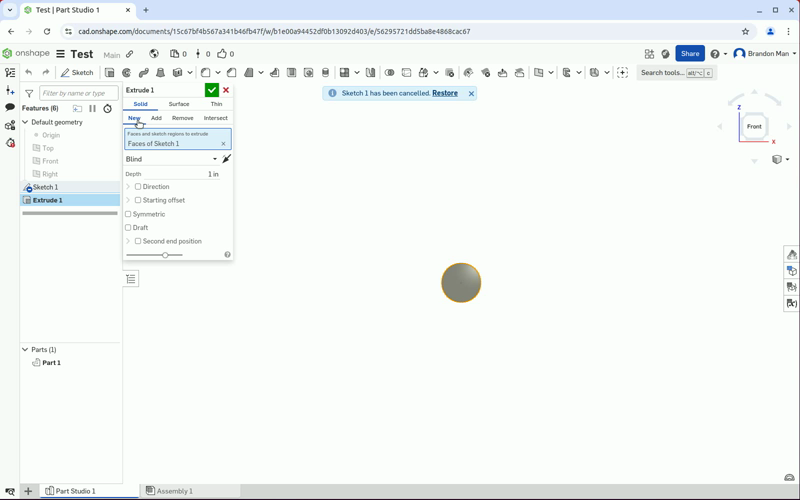
click(137, 120)
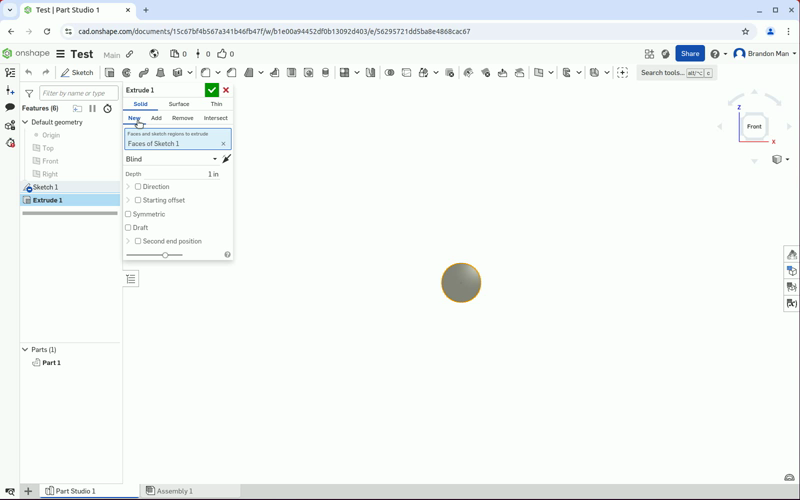
key(tab, 4)
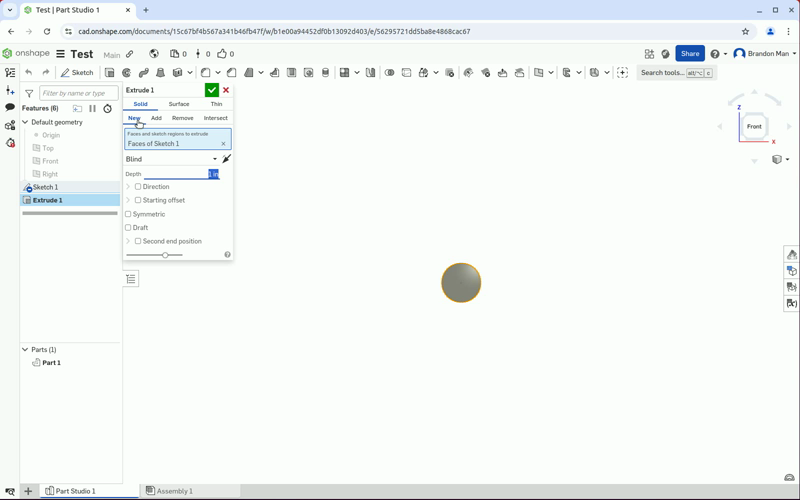
text(23.108)
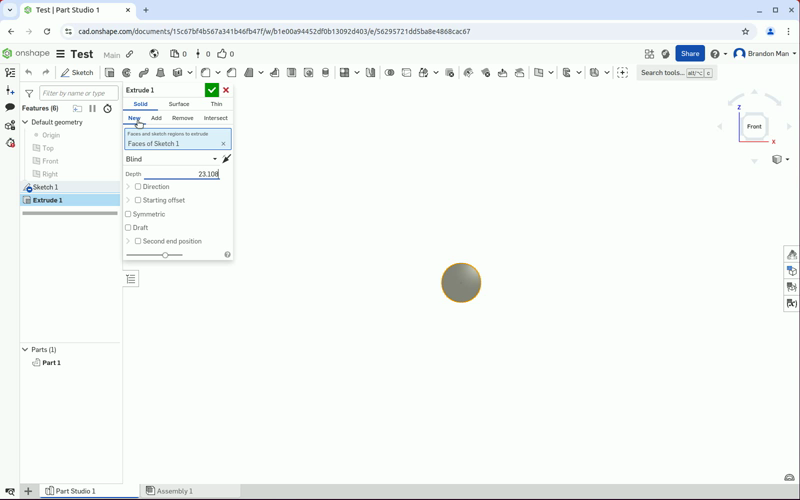
key(enter)
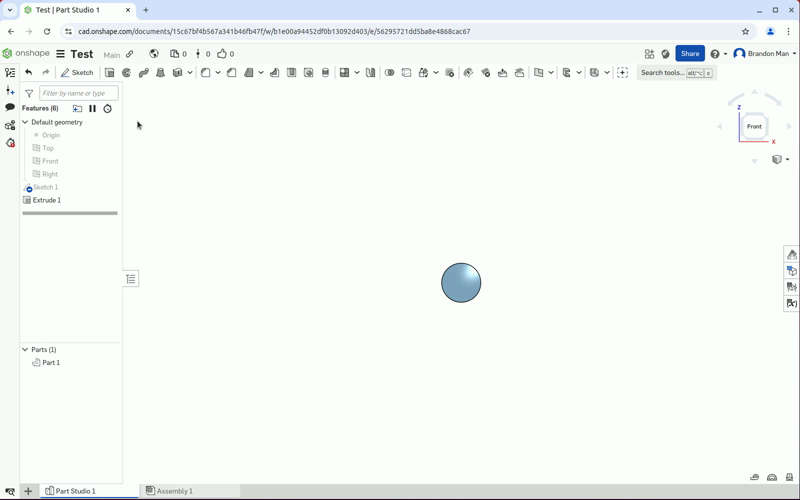
key(shift+h)
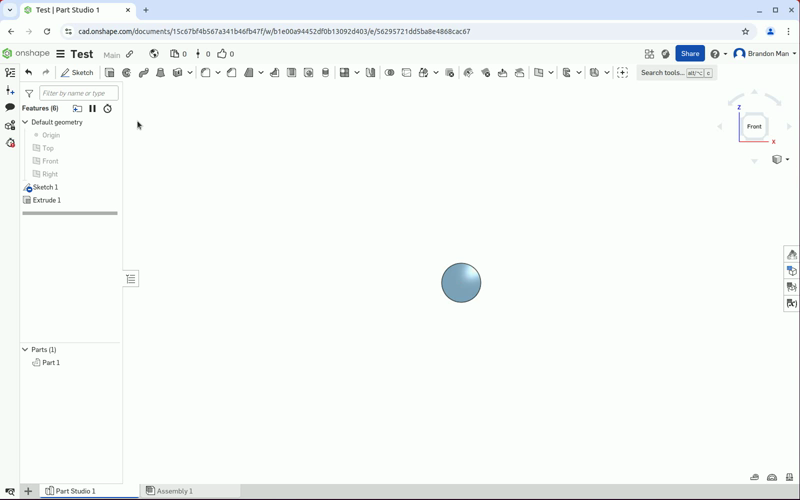
key(shift+h)
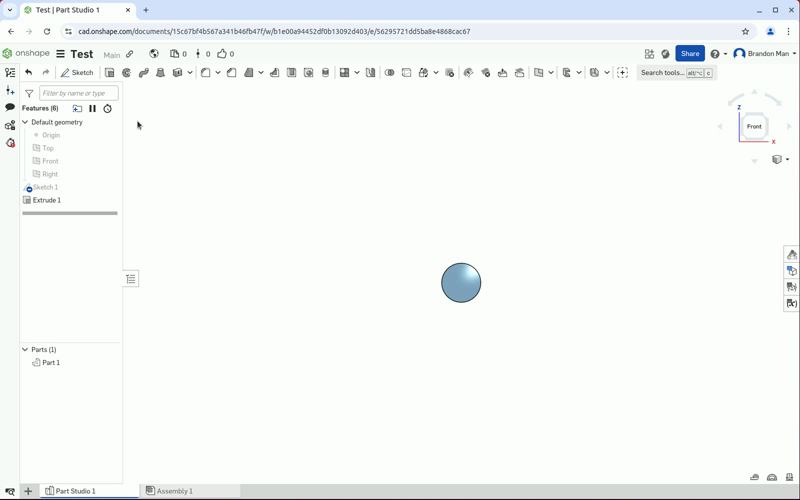
mouse_move(73, 189)
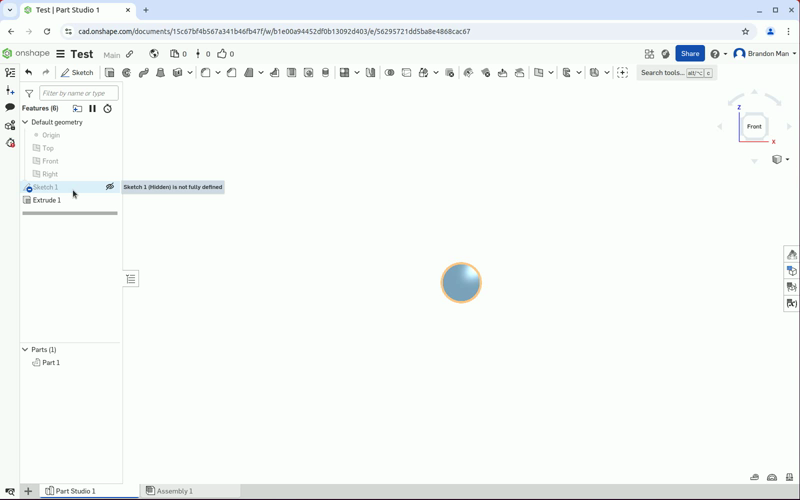
click(73, 189)
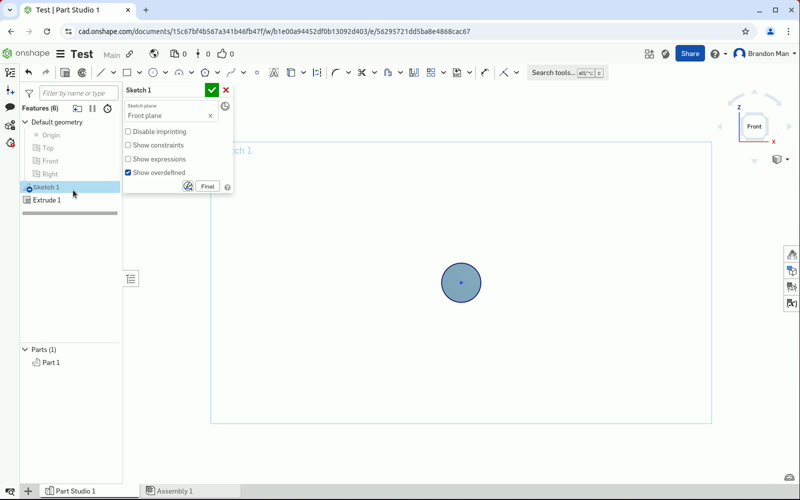
mouse_move(229, 92)
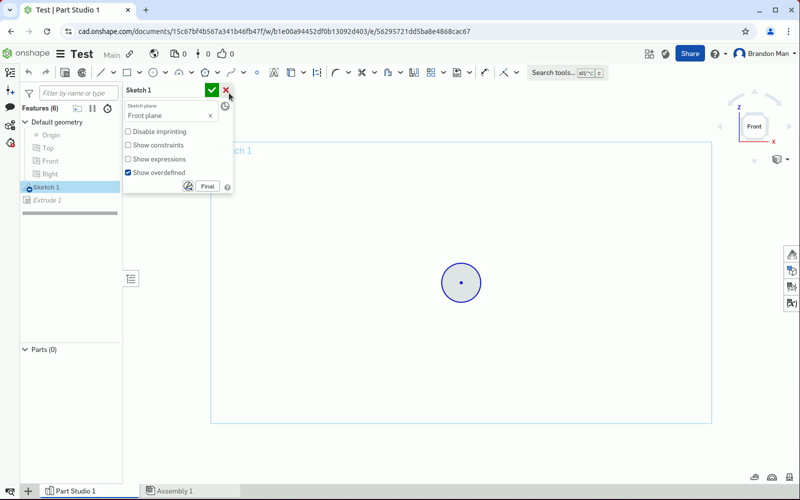
click(229, 92)
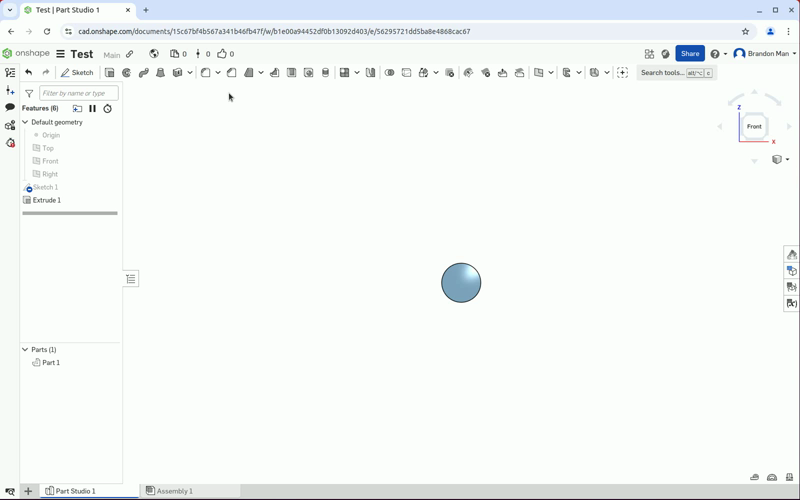
mouse_move(541, 75)
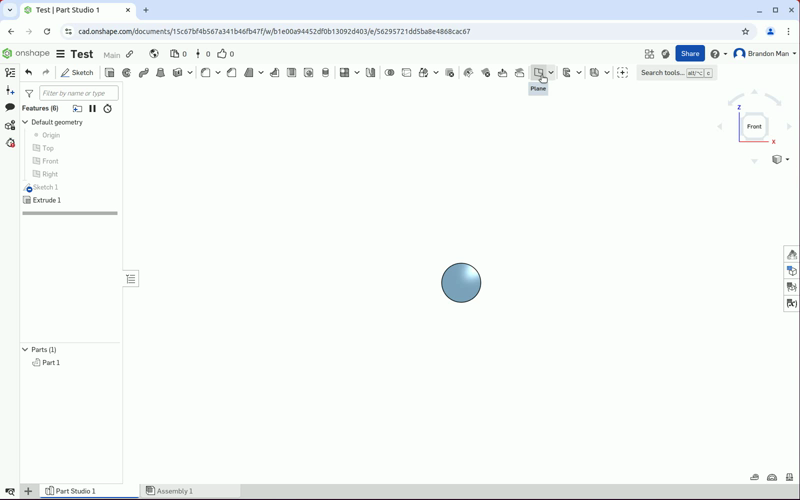
click(541, 75)
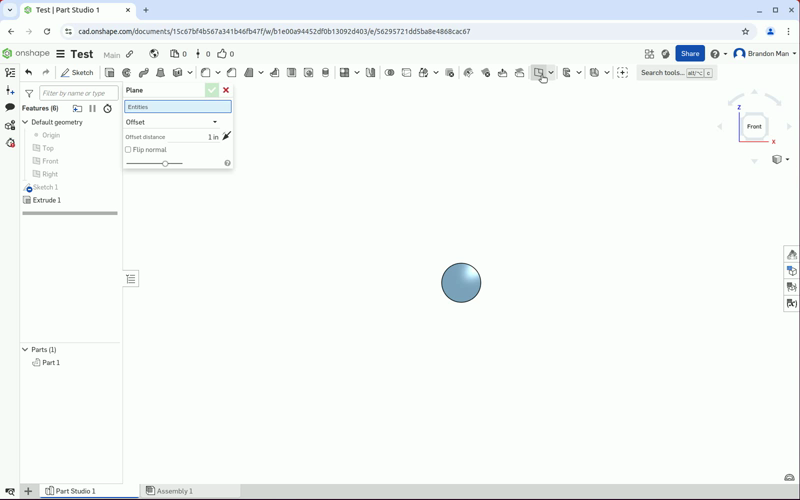
mouse_move(73, 163)
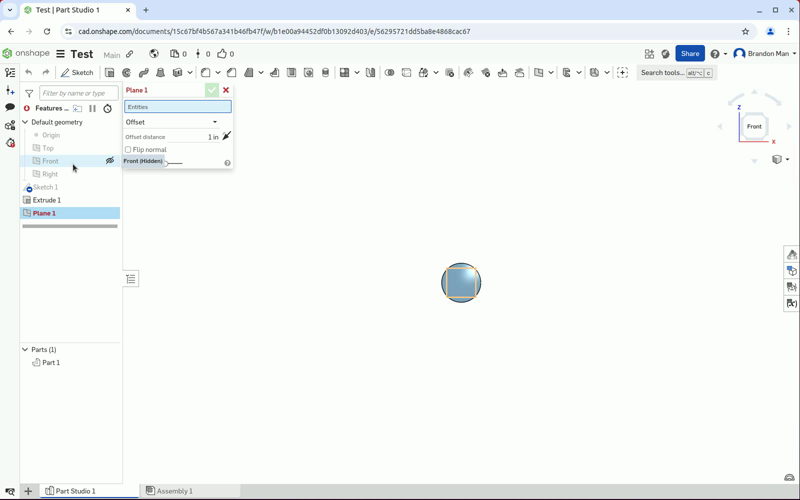
click(73, 163)
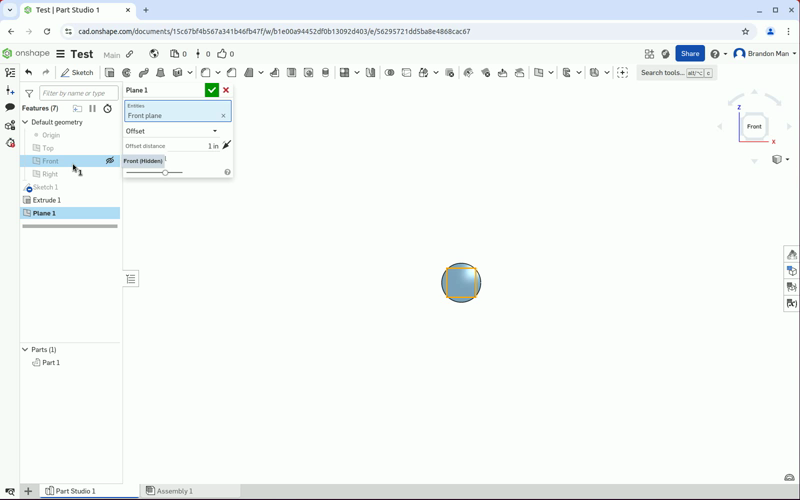
key(tab, 2)
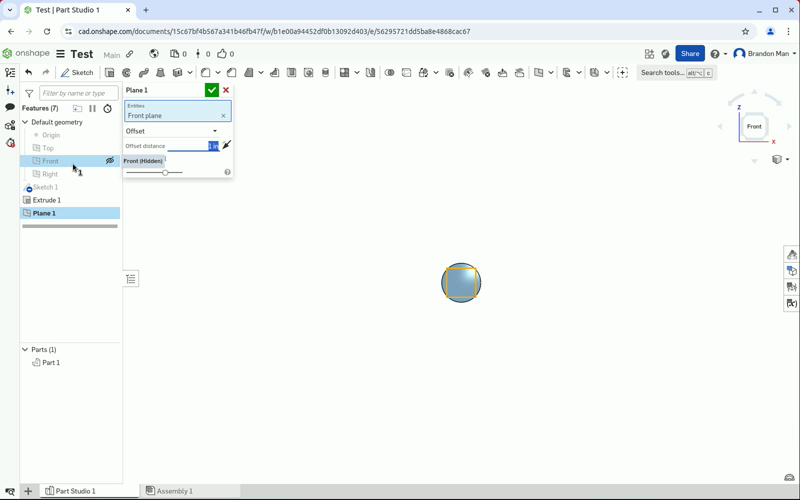
text(23.108)
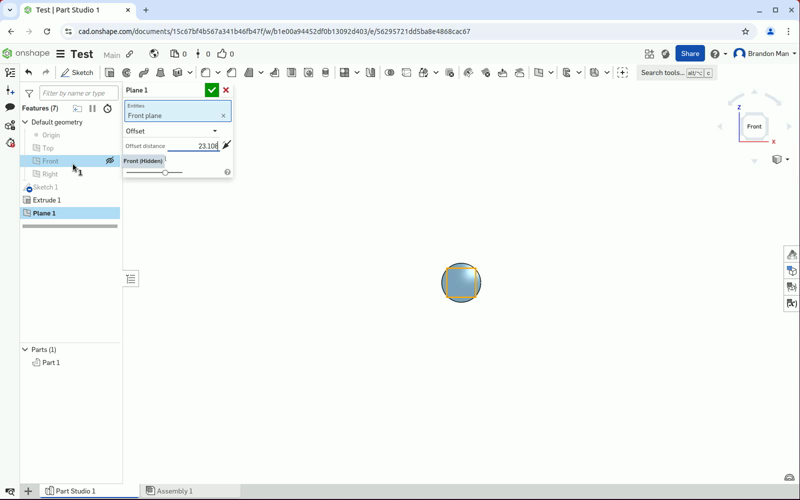
key(enter, 2)
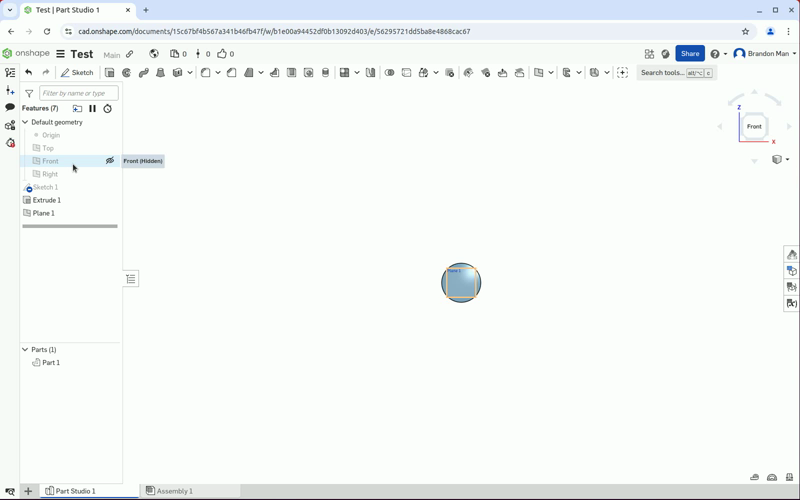
key(shift+s)
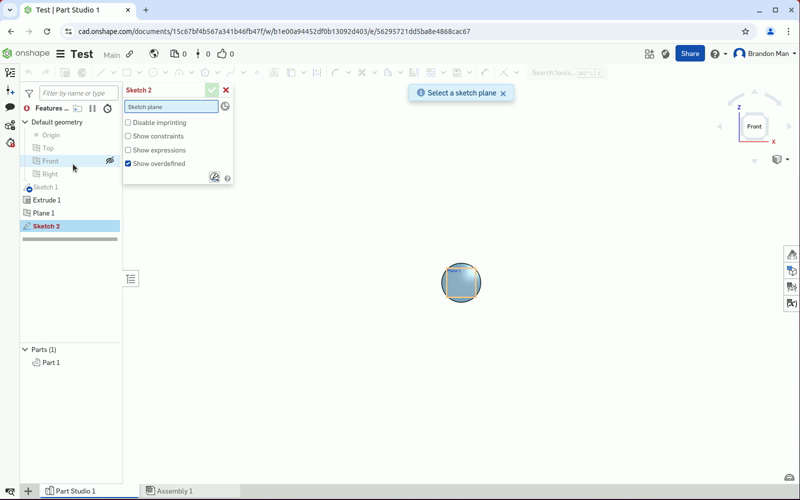
mouse_move(73, 215)
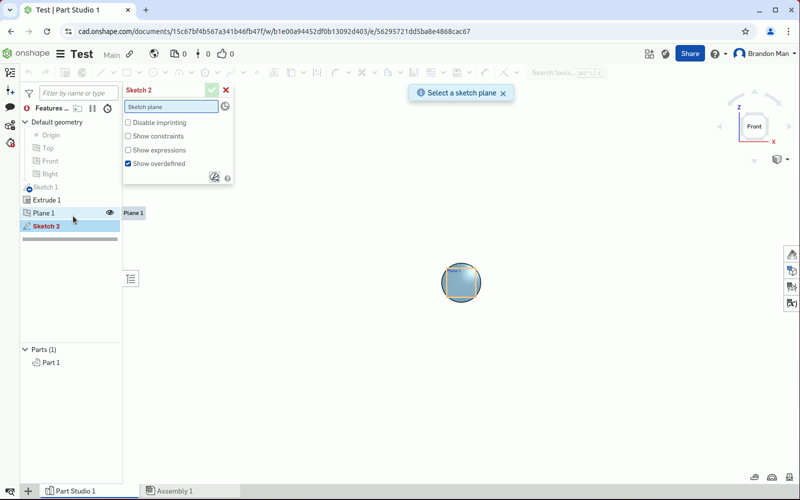
click(73, 215)
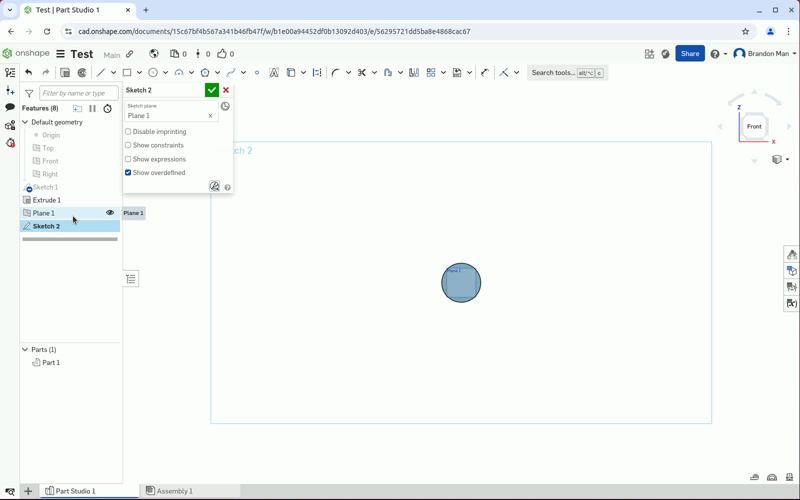
mouse_move(73, 352)
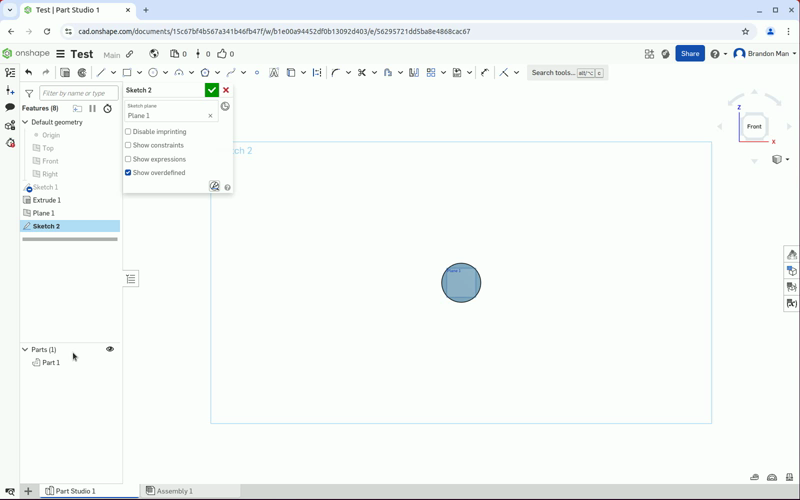
key(y)
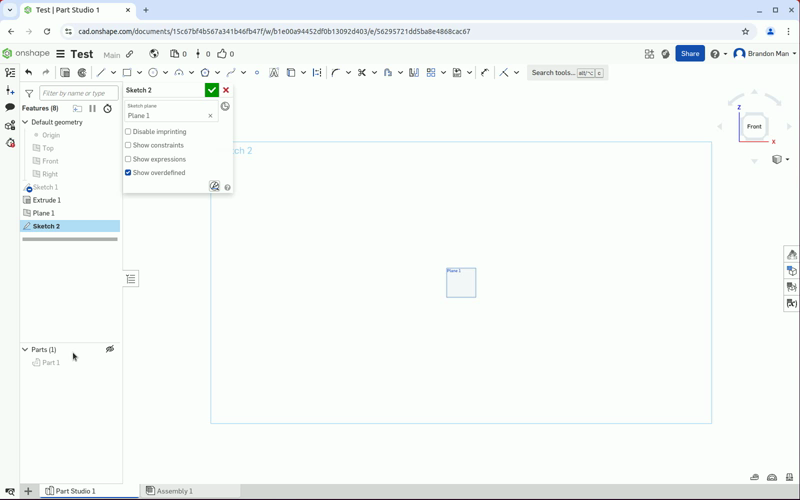
key(c)
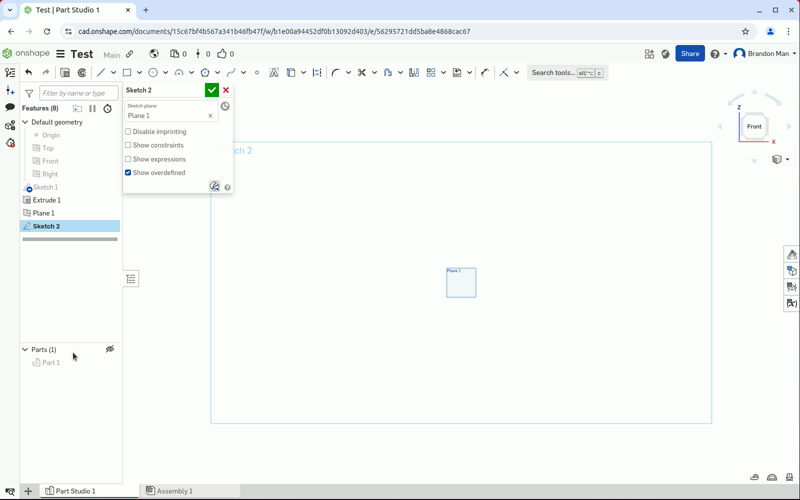
key_down(shift)
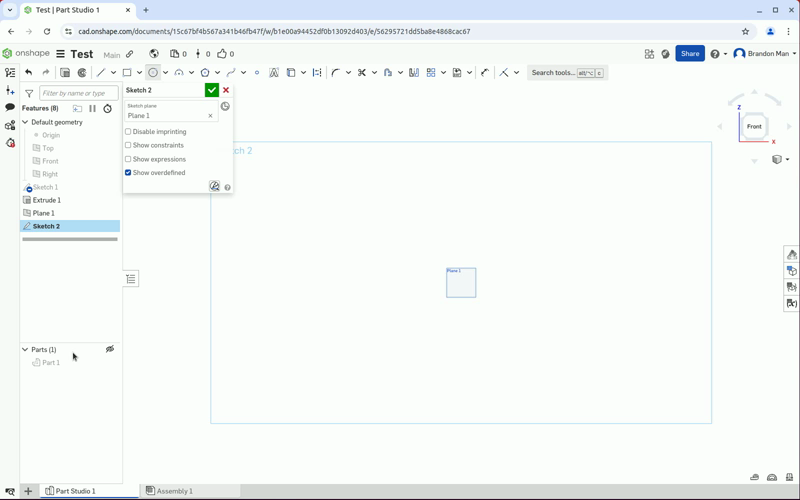
mouse_move(461, 282)
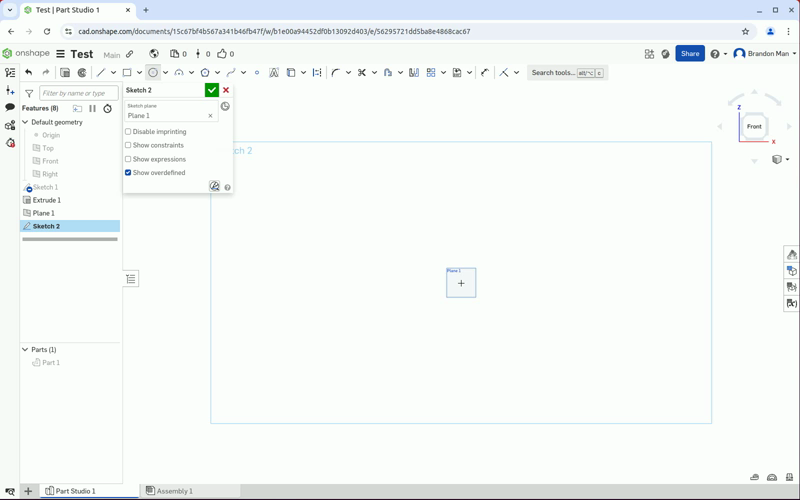
click(461, 282)
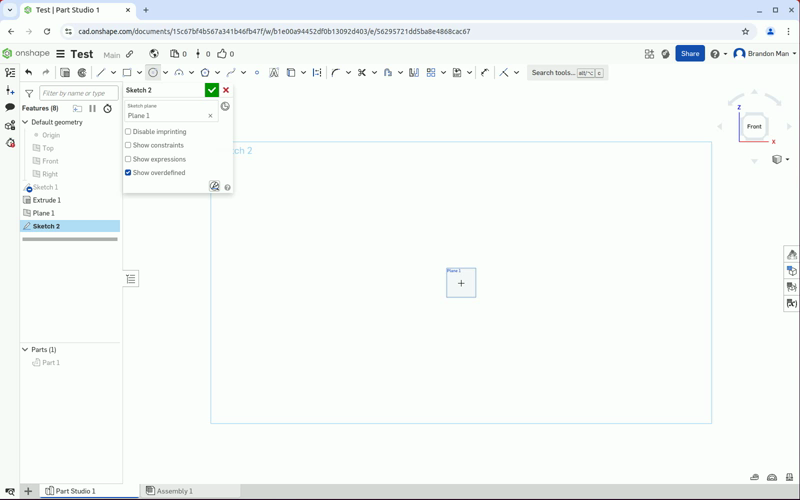
key_up(shift)
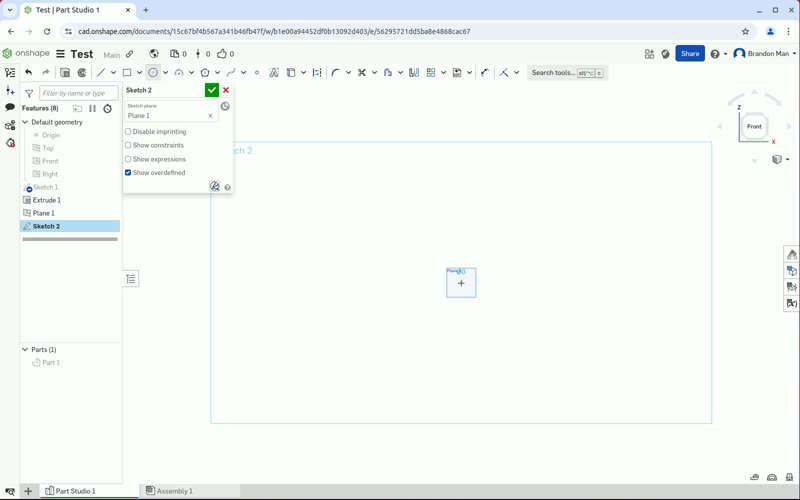
mouse_move(478, 282)
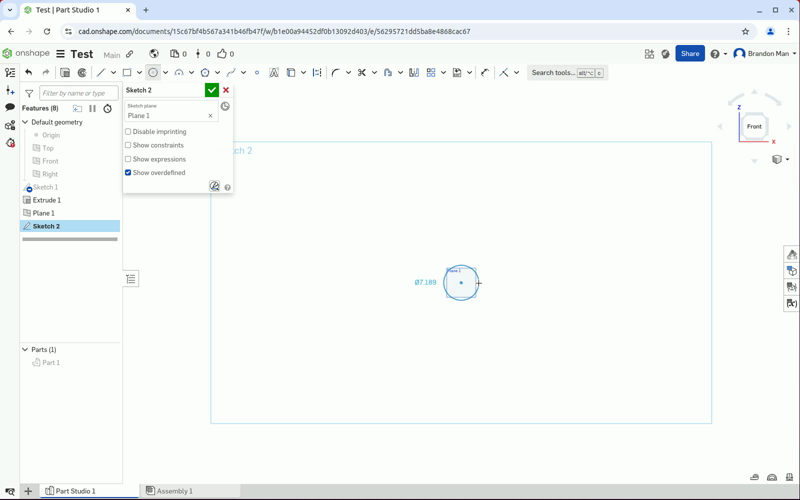
click(478, 282)
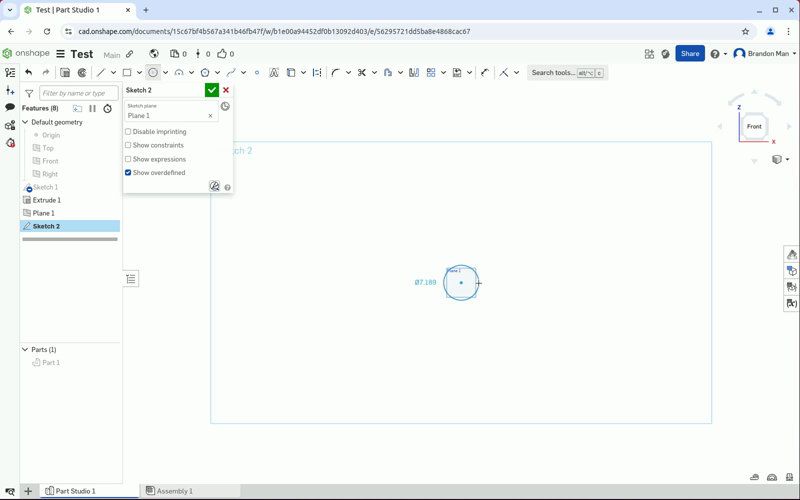
key(esc)
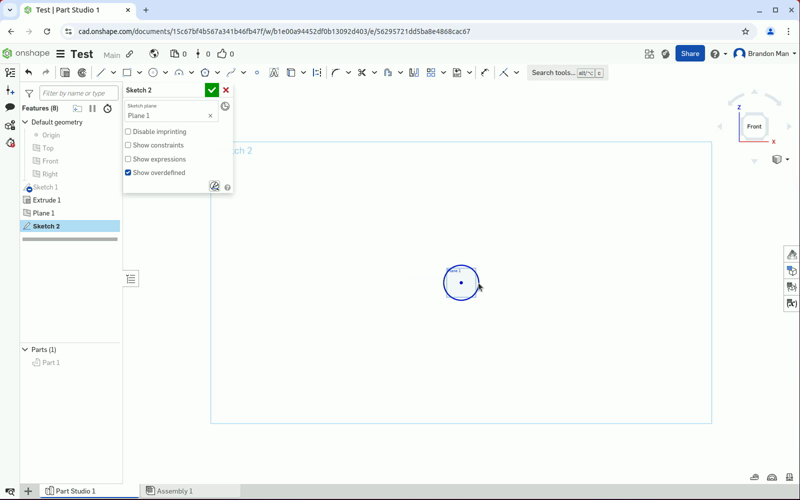
mouse_move(447, 282)
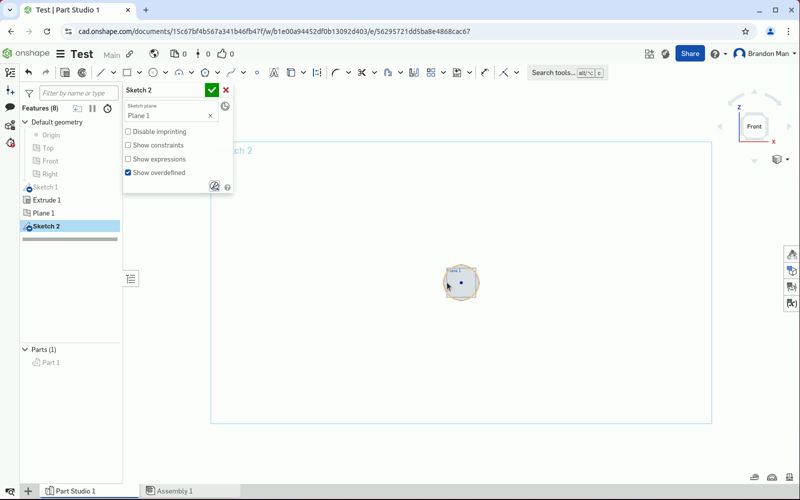
scroll(6)
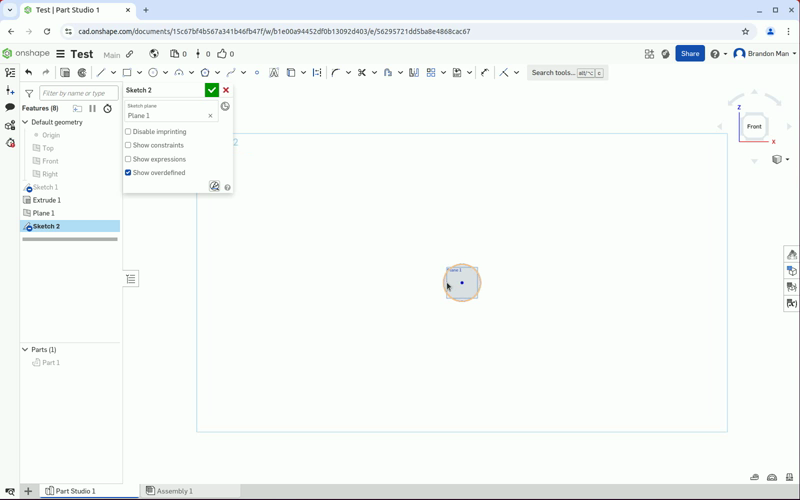
scroll(6)
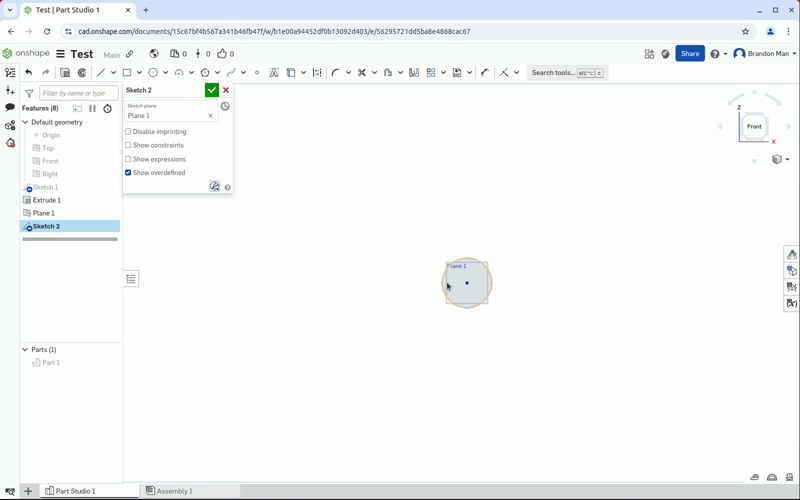
scroll(6)
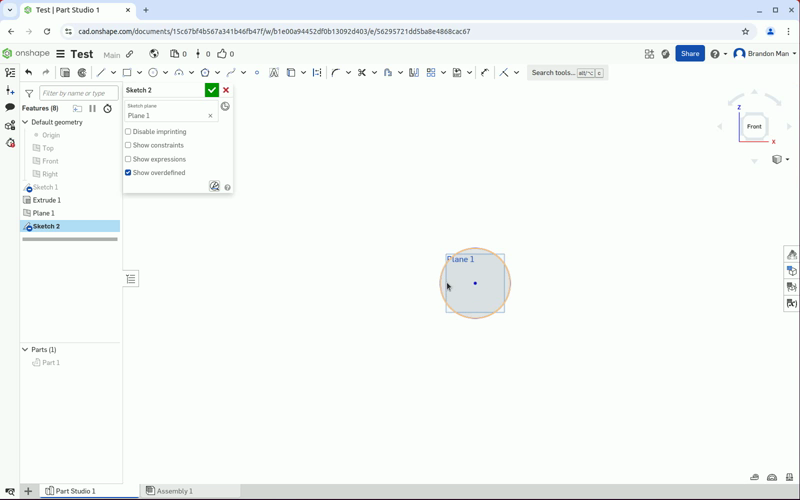
scroll(6)
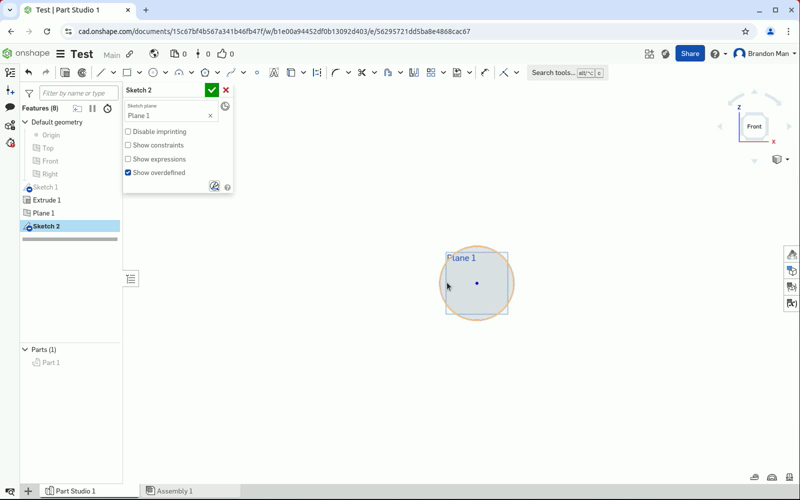
scroll(6)
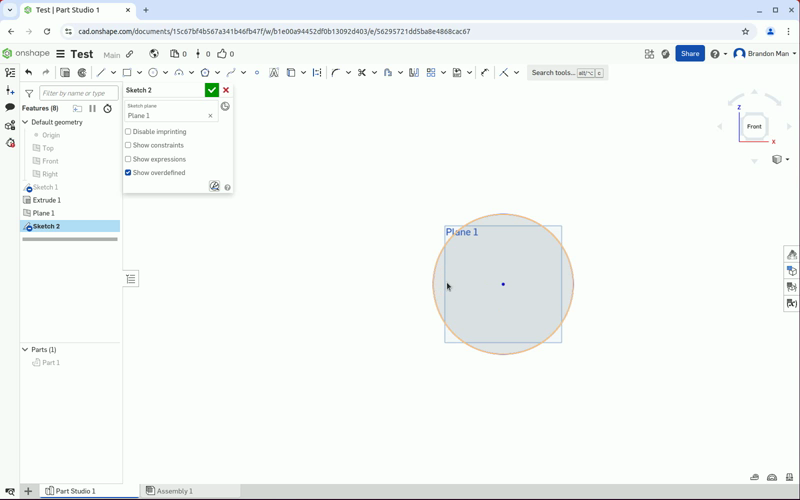
scroll(6)
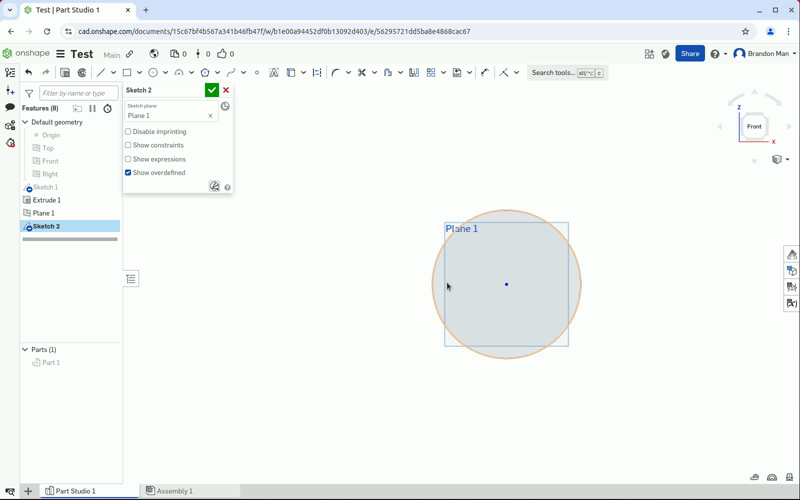
scroll(6)
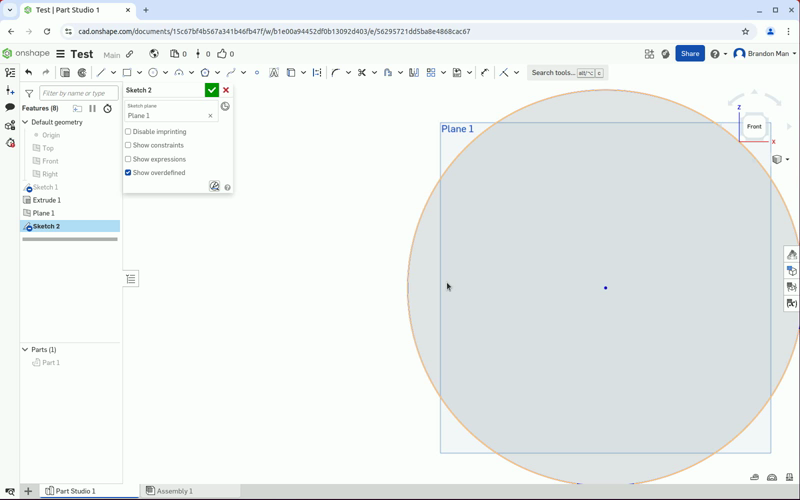
click(447, 282)
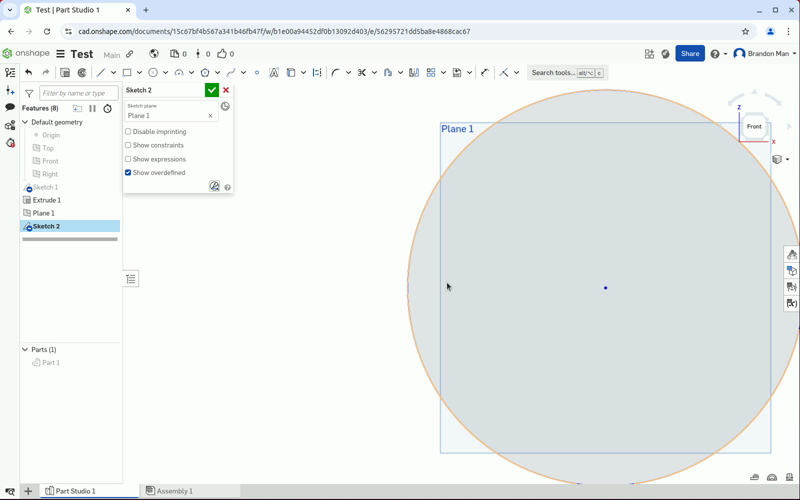
scroll(-6)
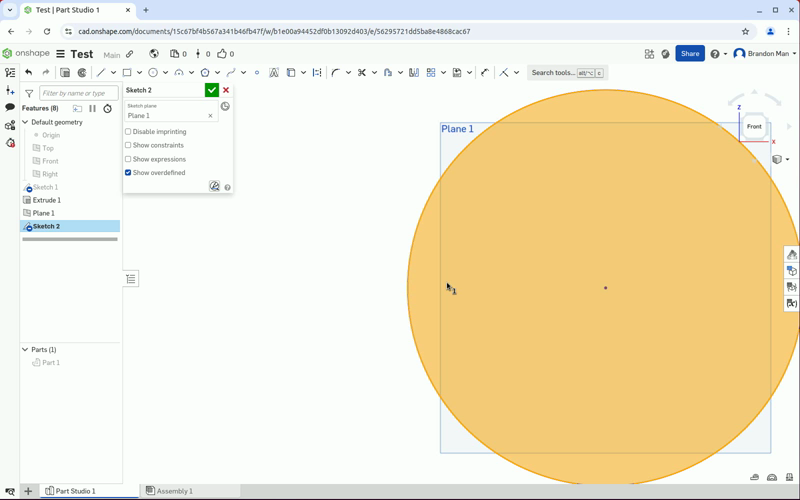
scroll(-6)
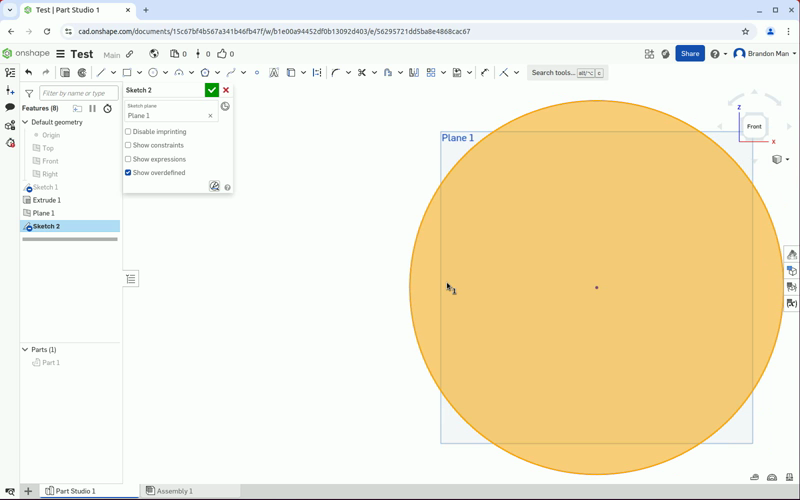
scroll(-6)
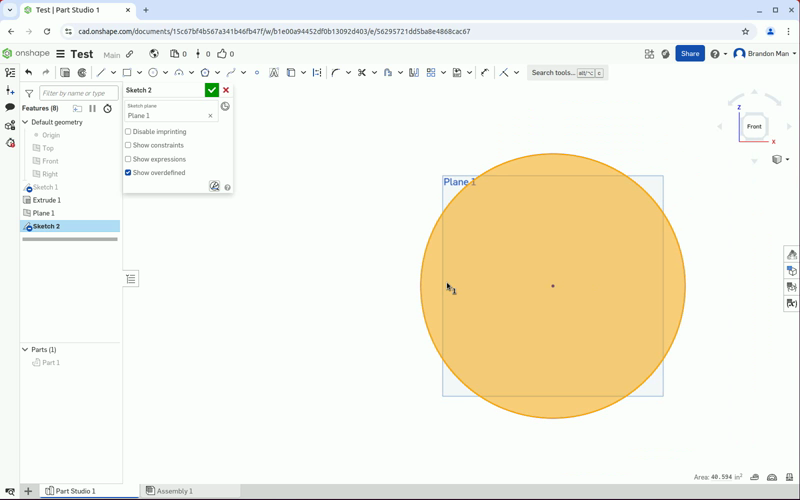
scroll(-6)
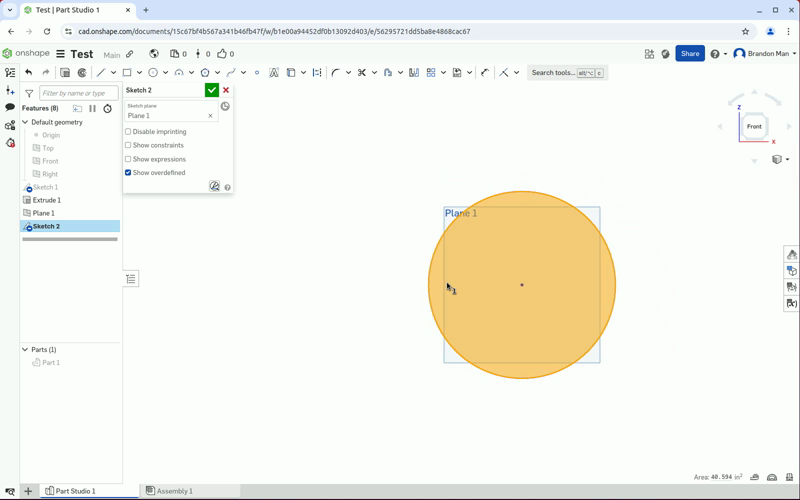
scroll(-6)
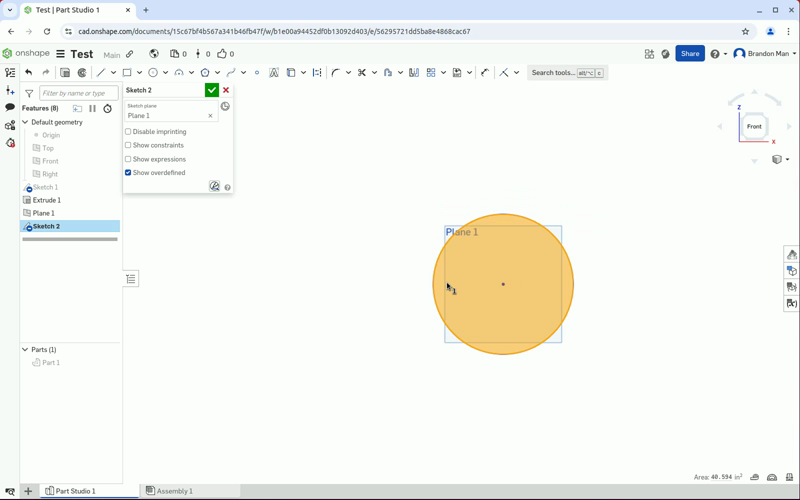
scroll(-6)
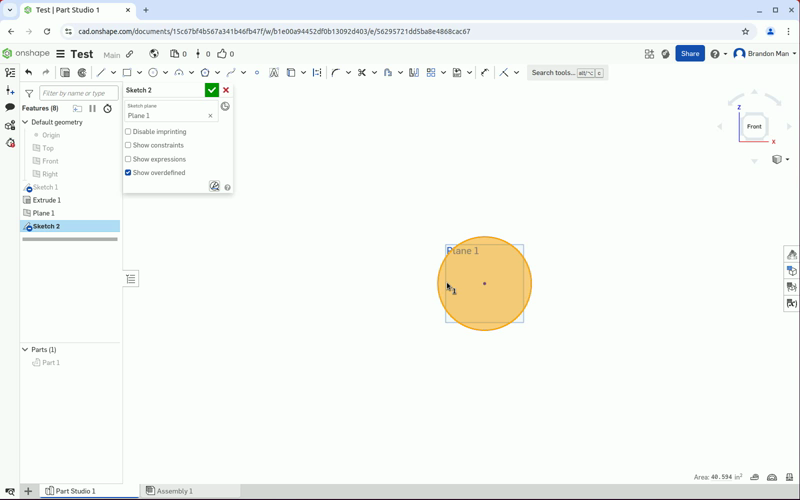
scroll(-6)
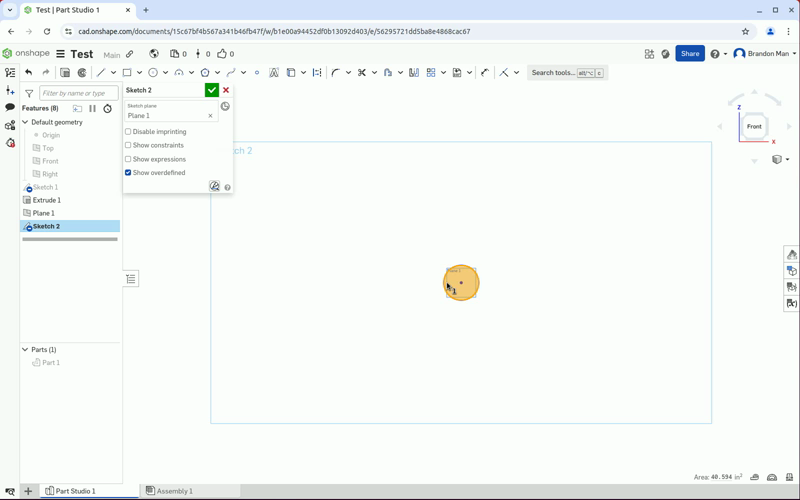
mouse_move(73, 352)
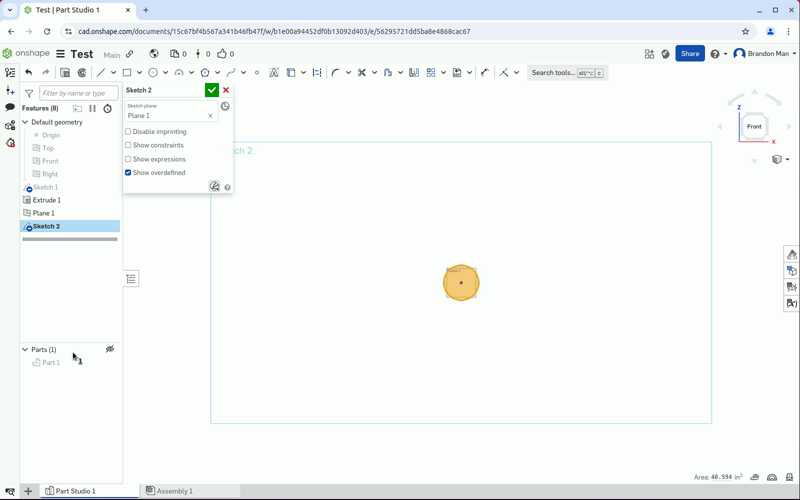
key(shift+y)
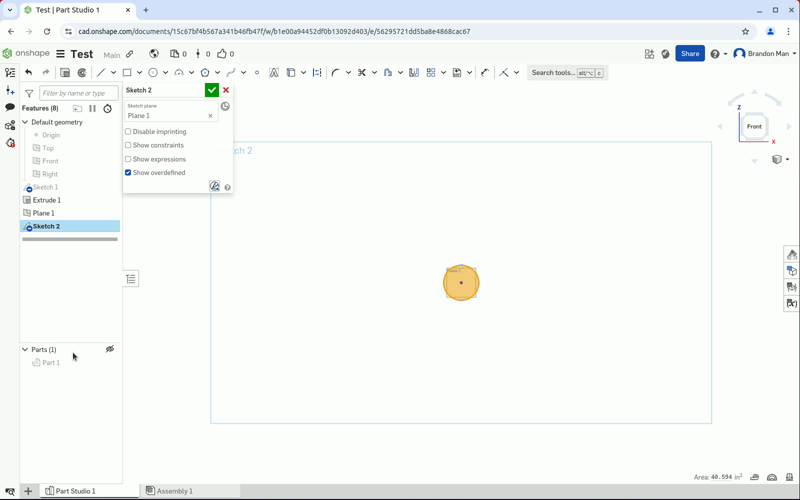
key(shift+e)
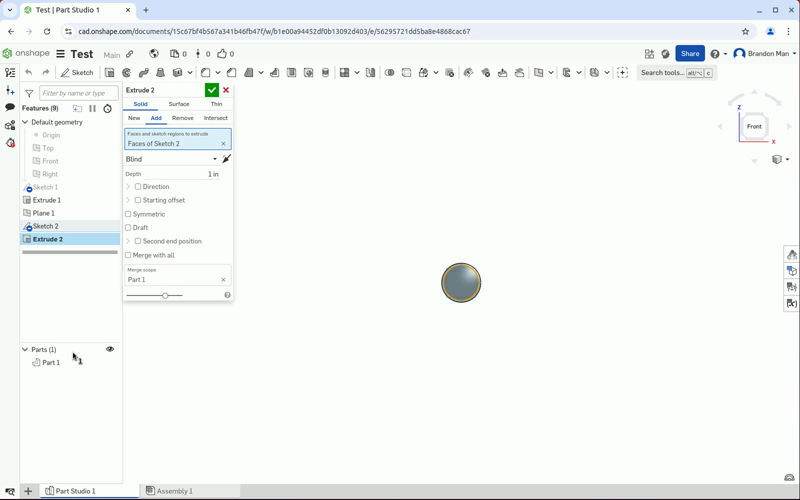
mouse_move(143, 106)
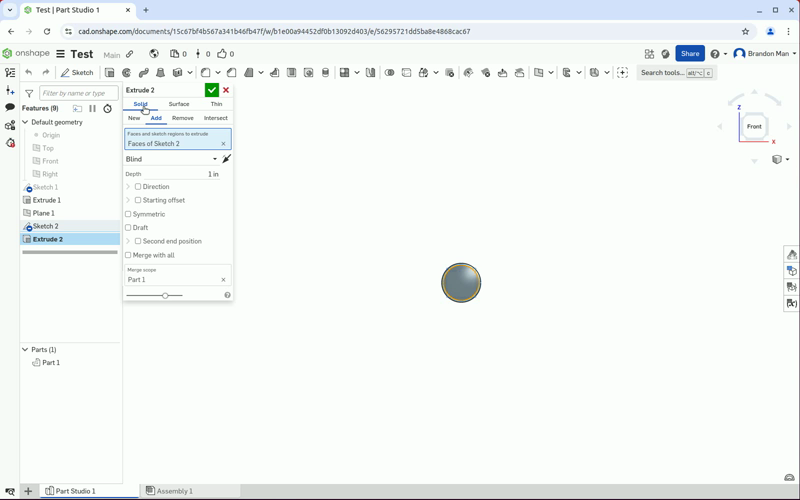
click(143, 106)
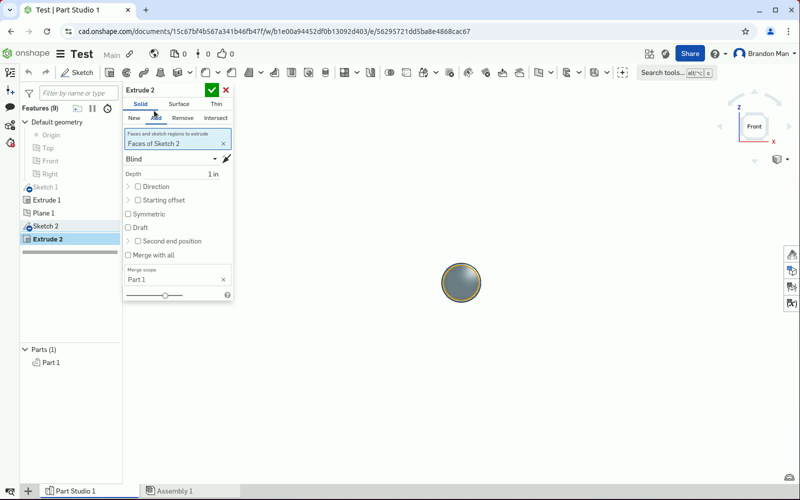
mouse_move(186, 120)
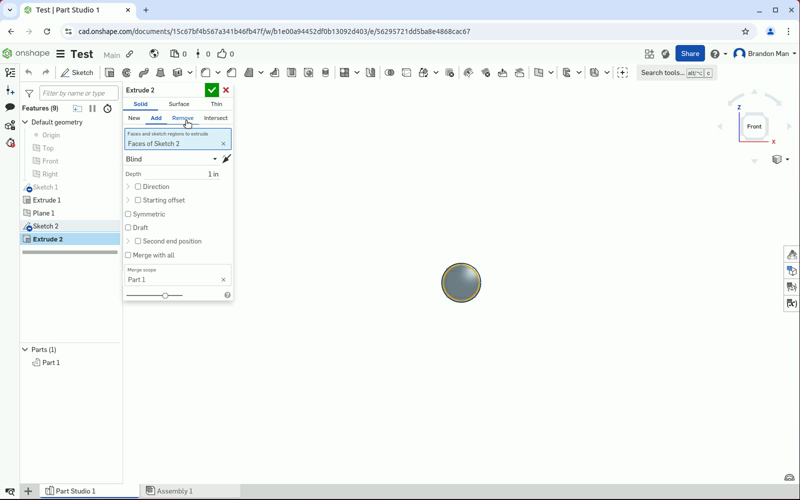
click(186, 120)
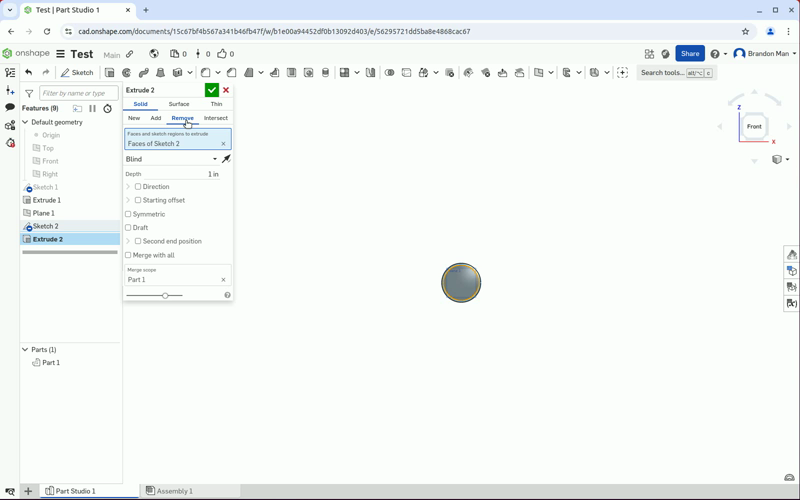
key(tab, 4)
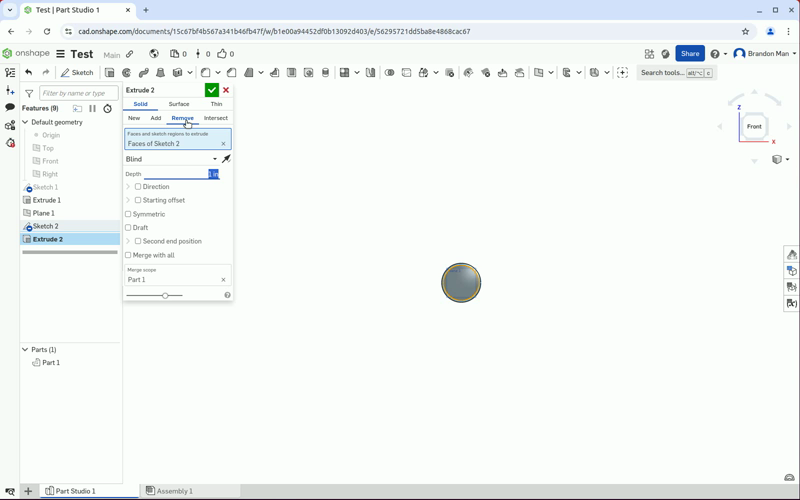
text(22.145)
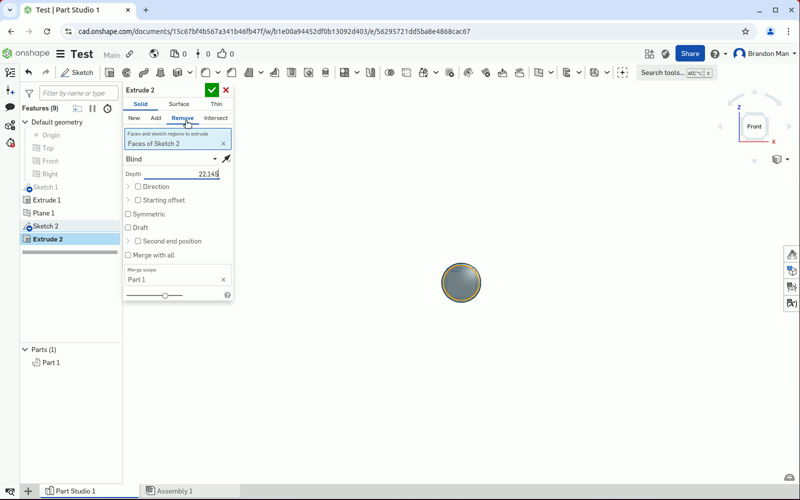
key(tab, 6)
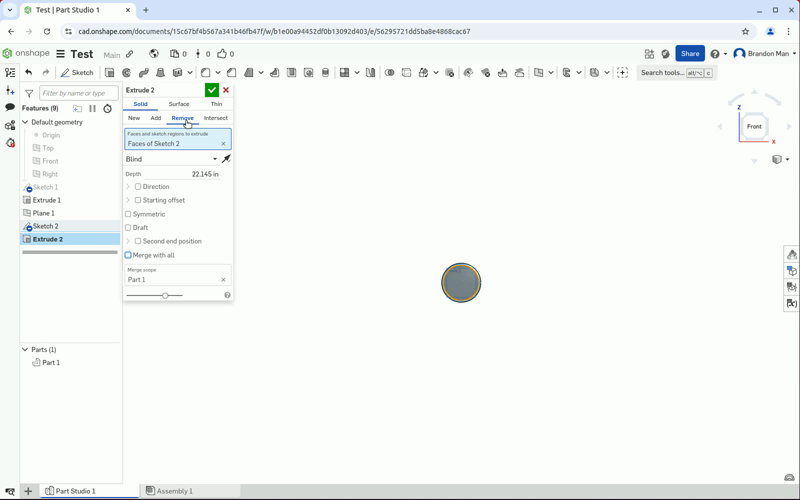
key(space)
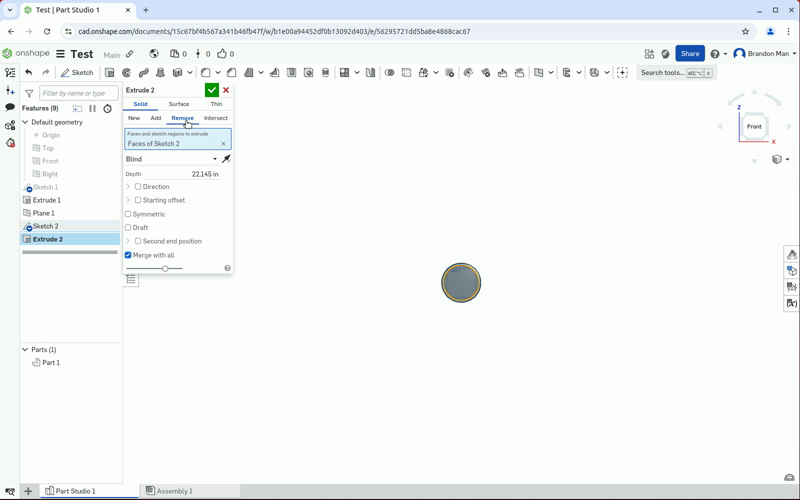
key(enter)
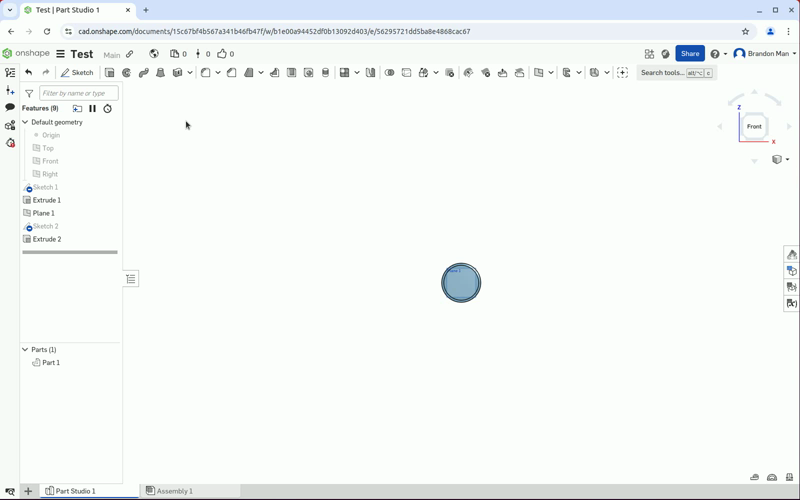
key(shift+h)
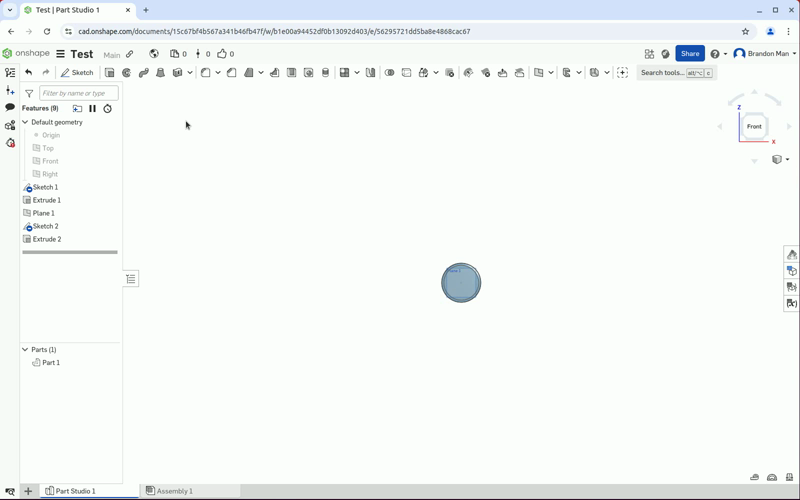
key(shift+h)
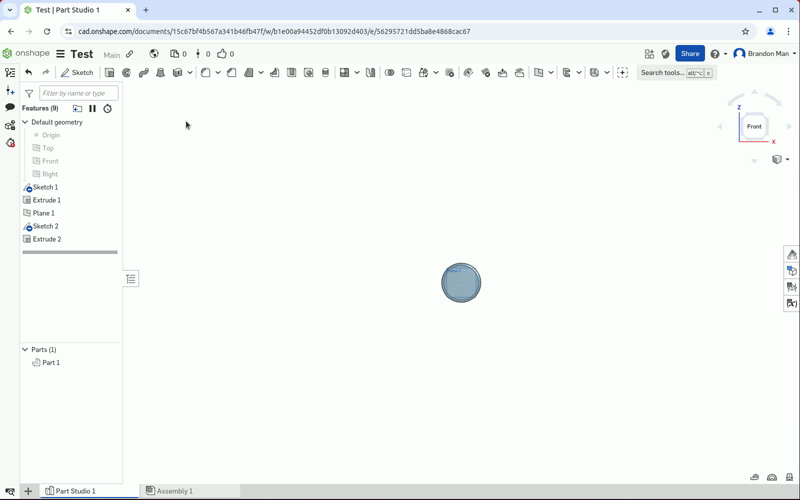
key(shift+7)
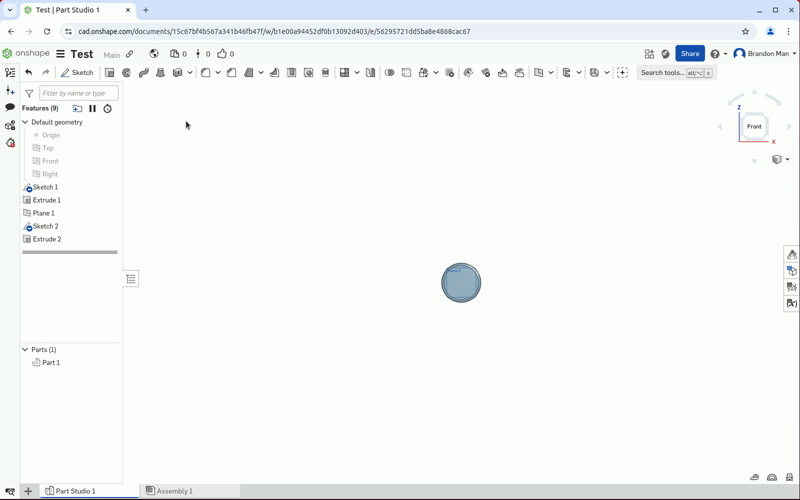
key(left, 2)
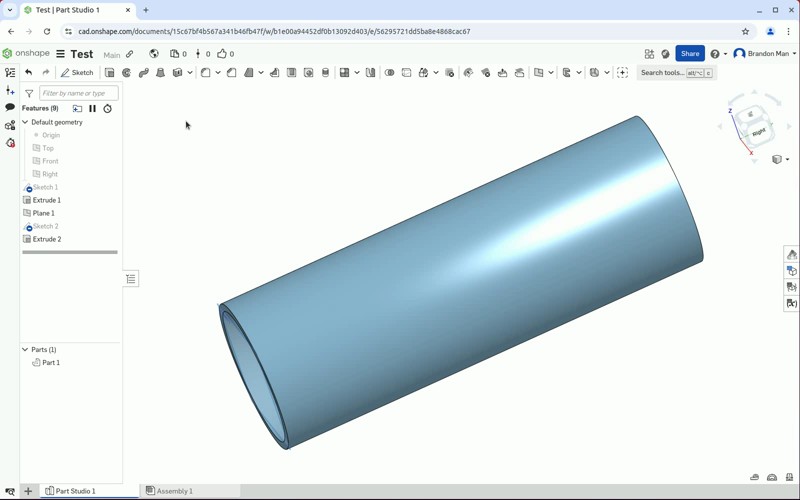
key(down, 2)
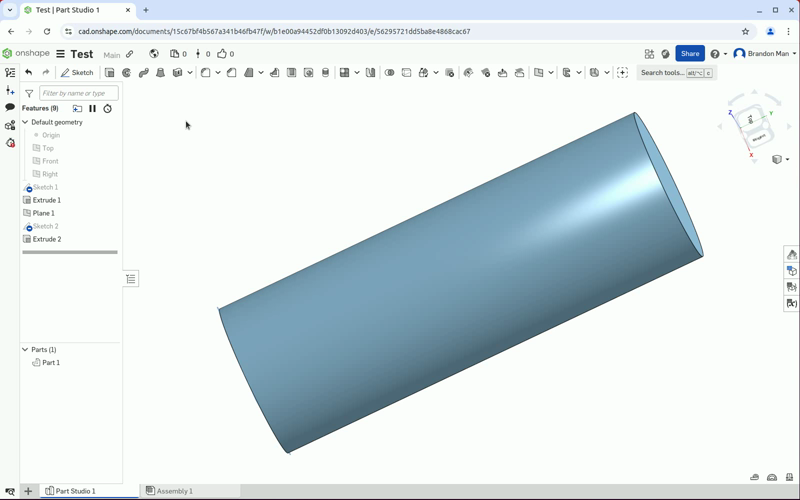
key(up, 2)
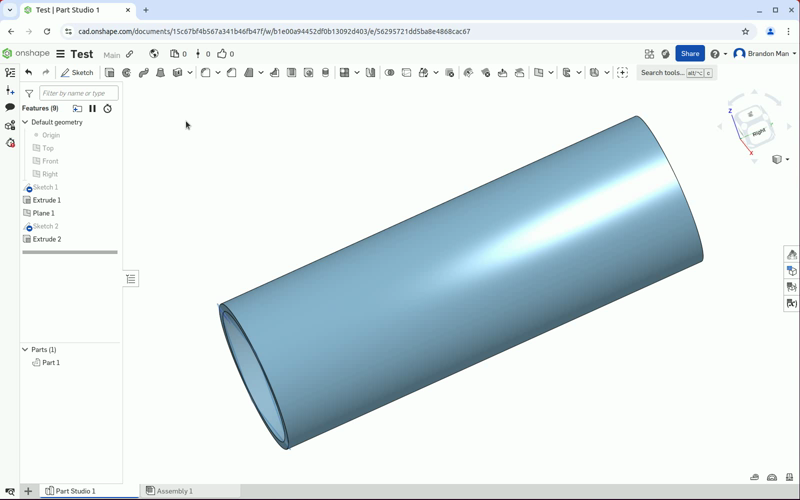
key(right, 2)
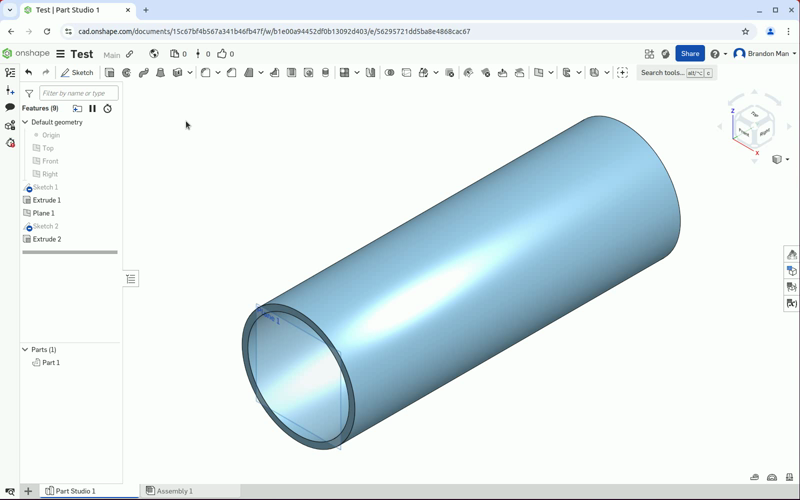
mouse_move(73, 189)
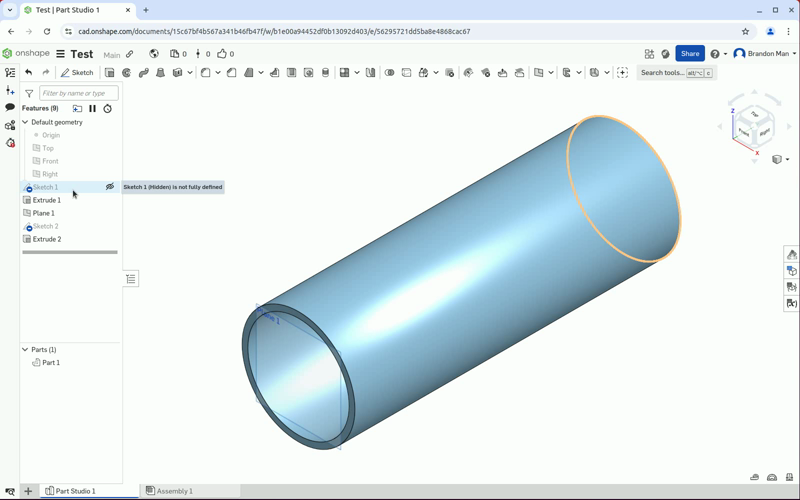
click(73, 189)